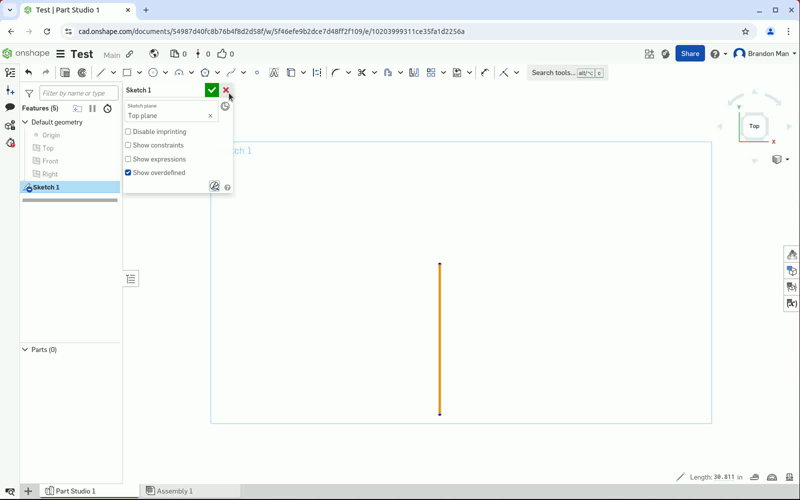
key(shift+h)
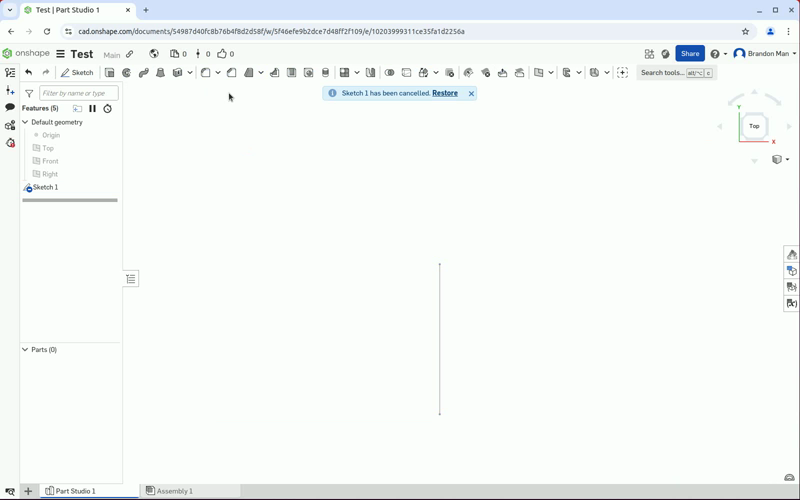
key(shift+s)
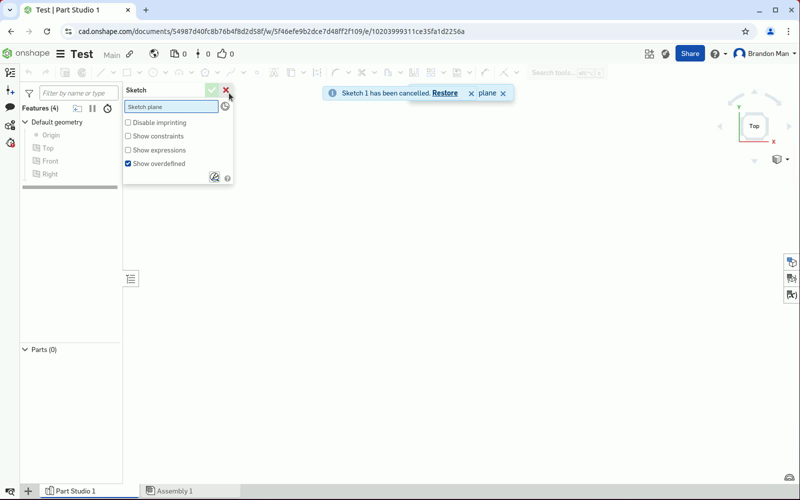
mouse_move(73, 150)
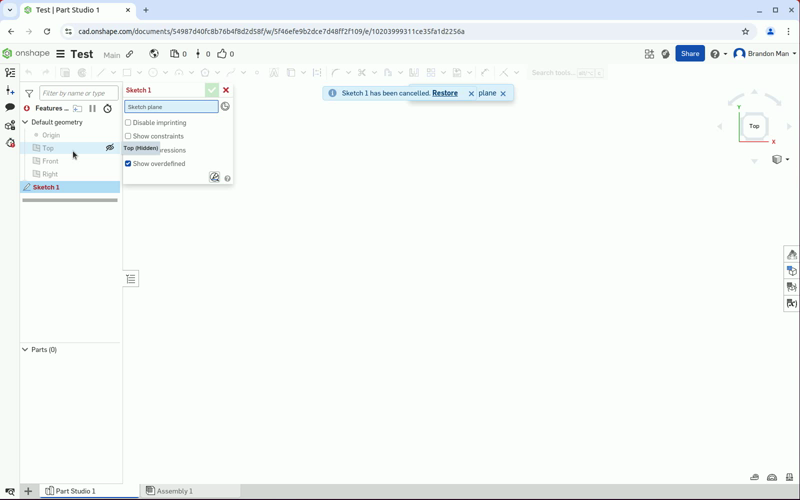
click(73, 150)
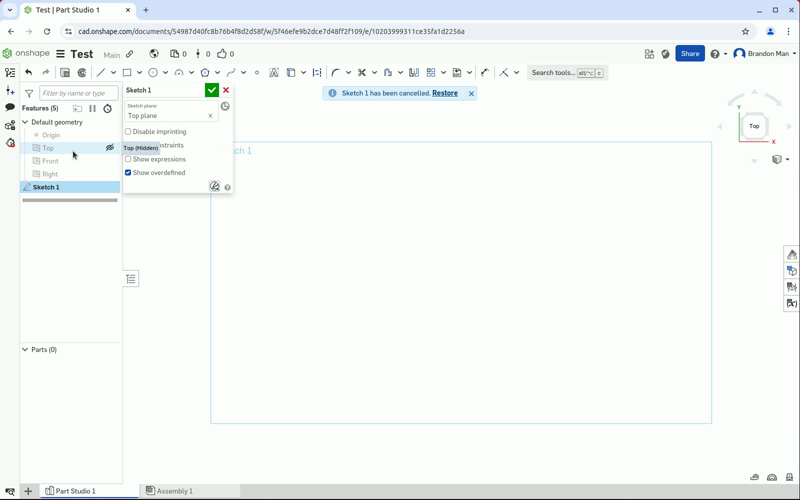
mouse_move(73, 352)
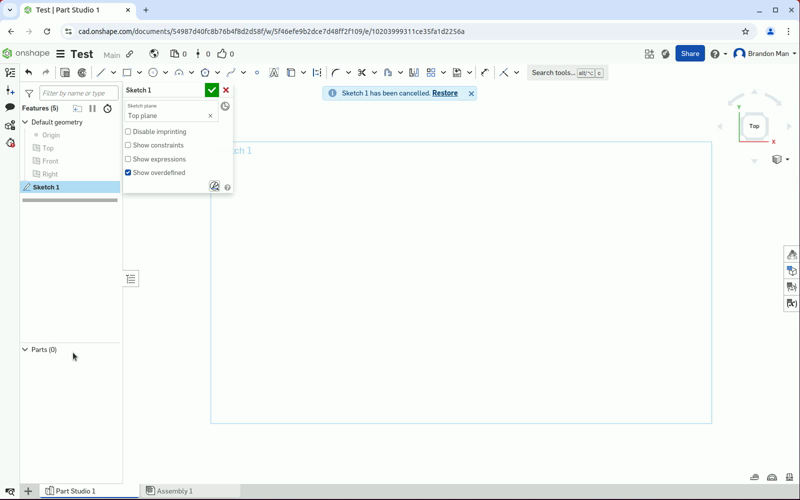
key(y)
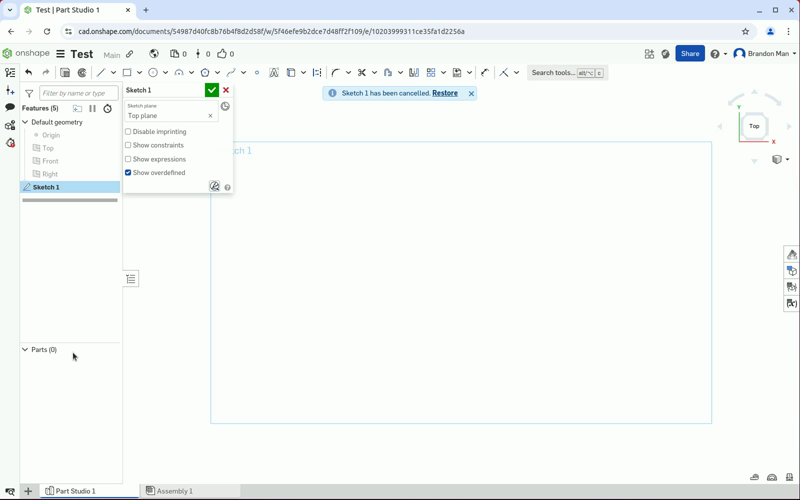
key(l)
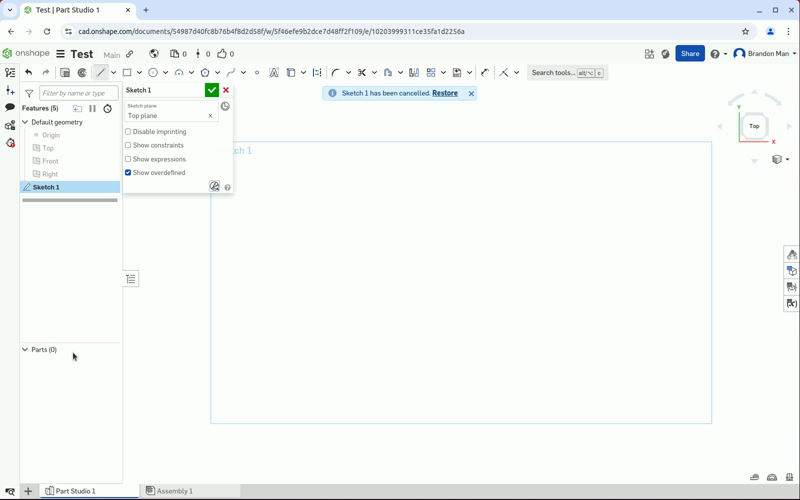
key_down(shift)
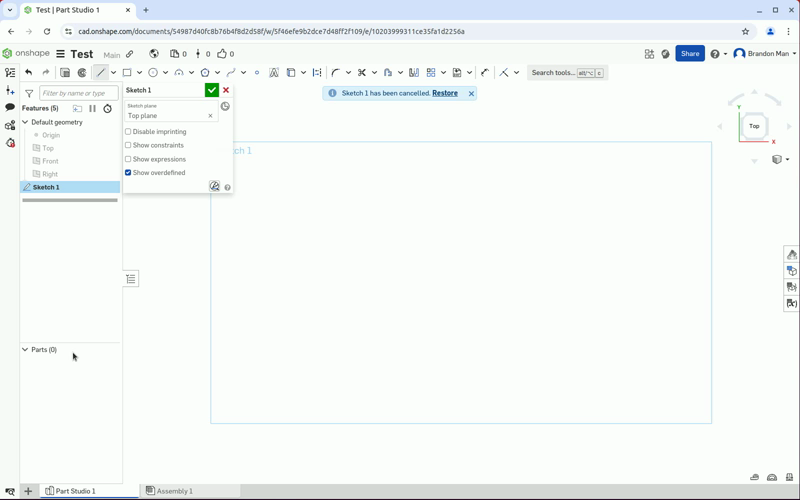
mouse_move(348, 337)
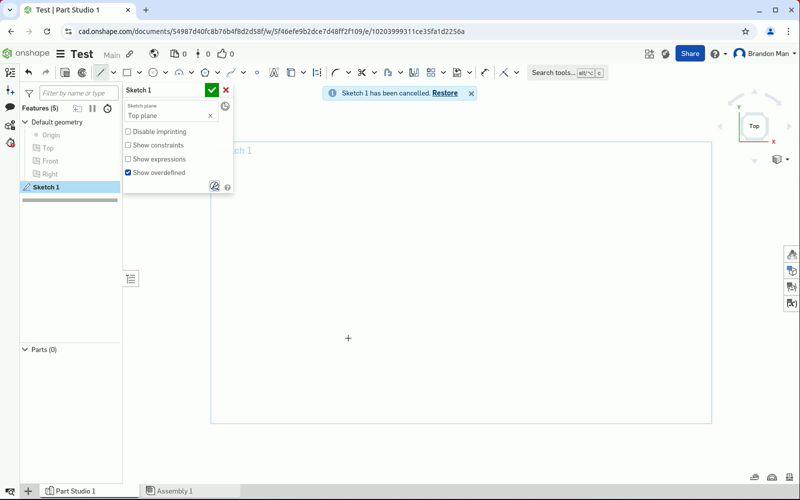
click(348, 337)
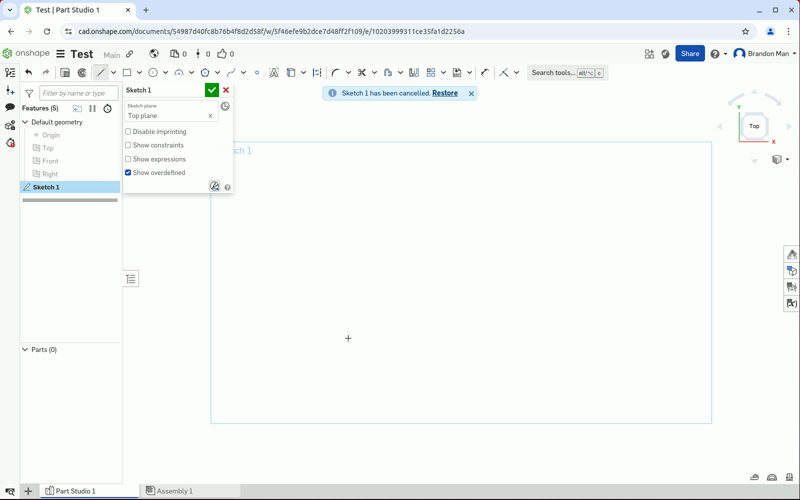
key_up(shift)
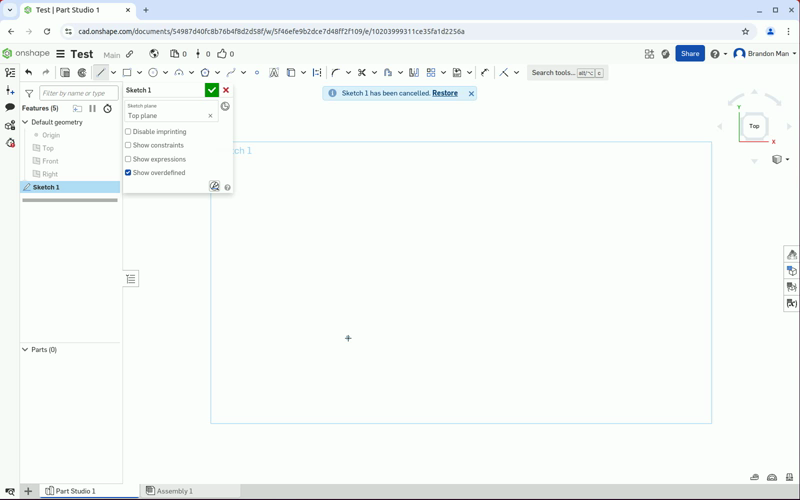
key_down(shift)
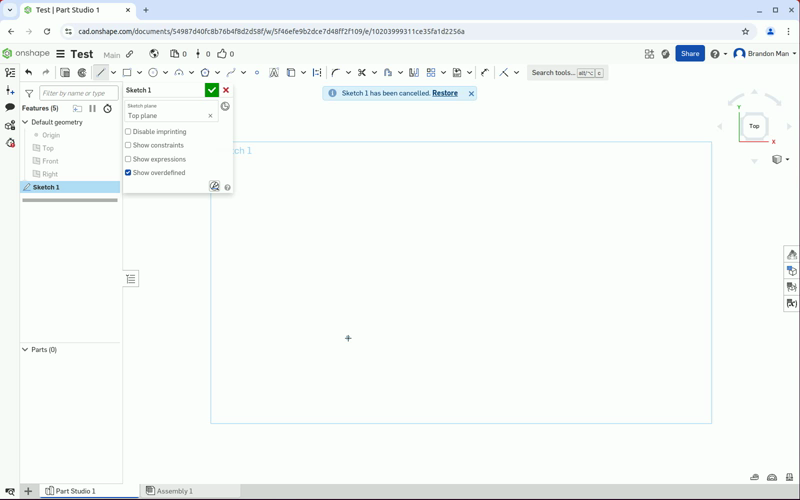
mouse_move(518, 337)
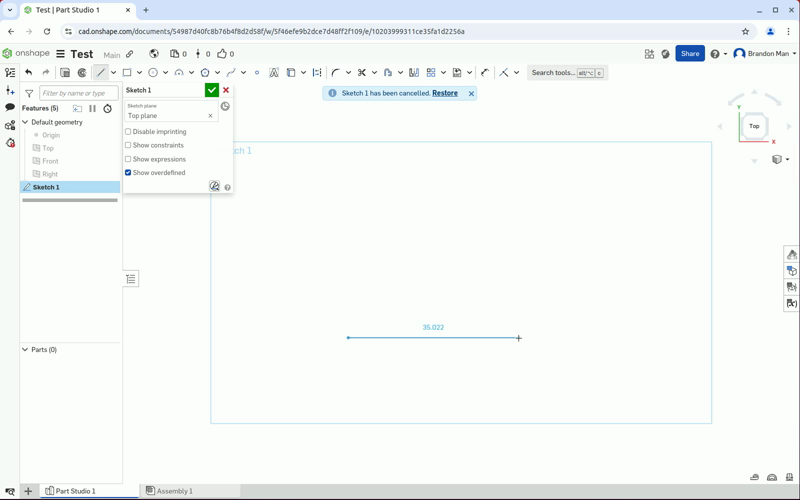
click(518, 337)
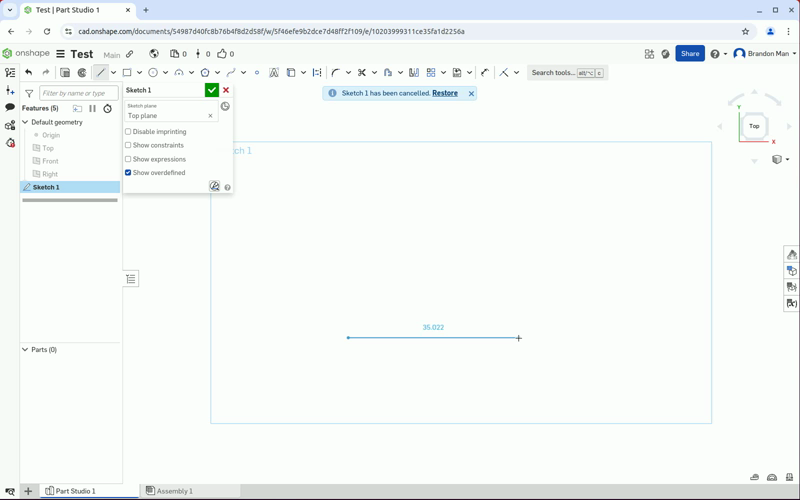
key_up(shift)
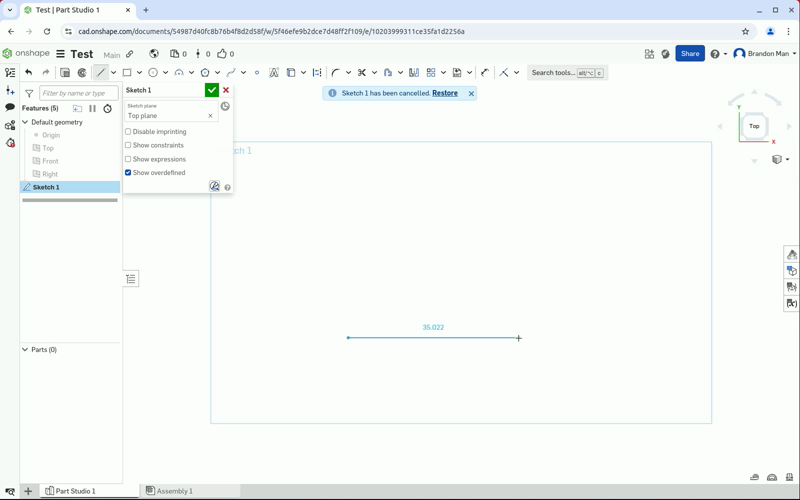
key_down(shift)
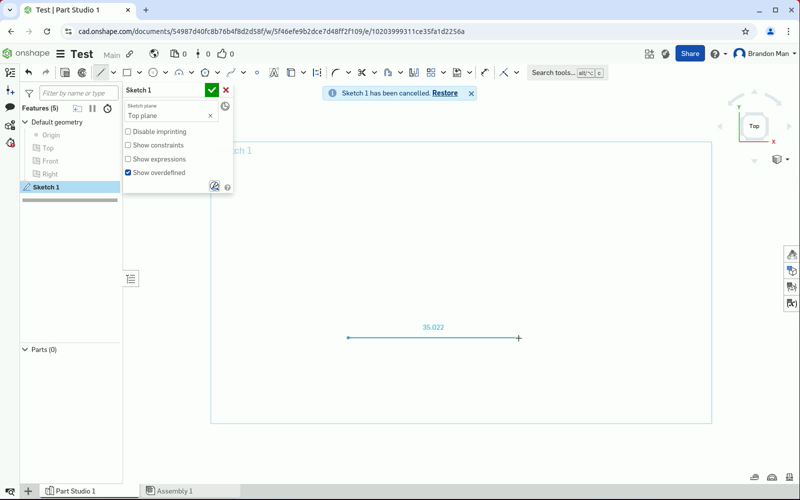
mouse_move(518, 201)
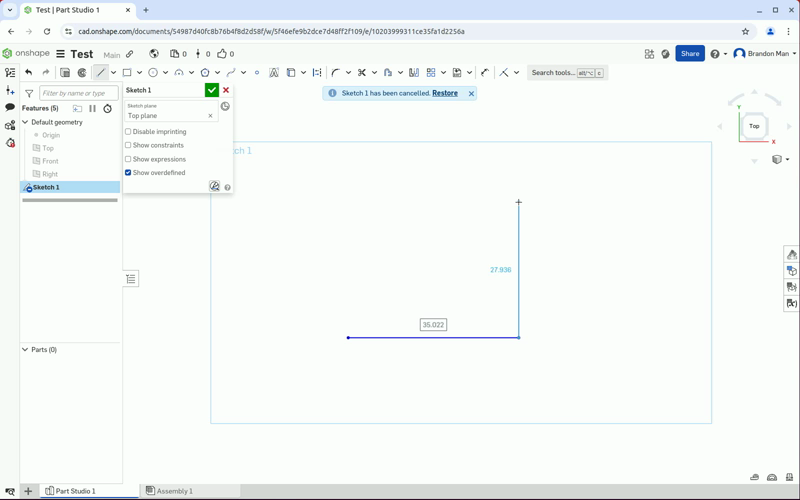
click(518, 201)
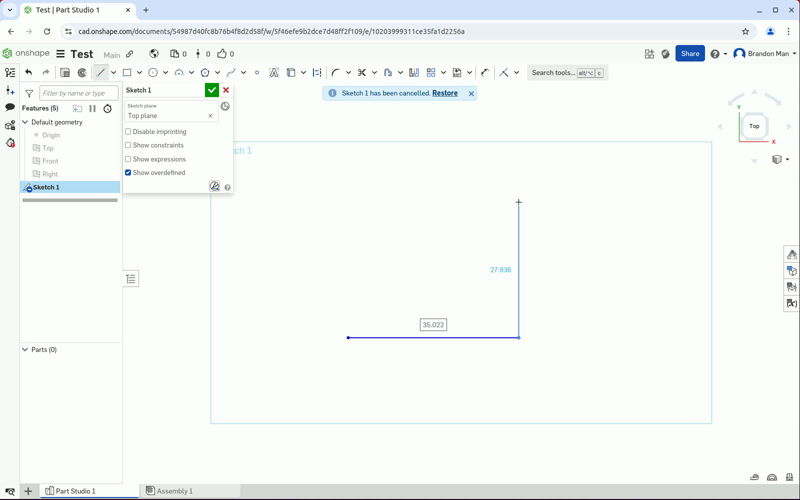
key_up(shift)
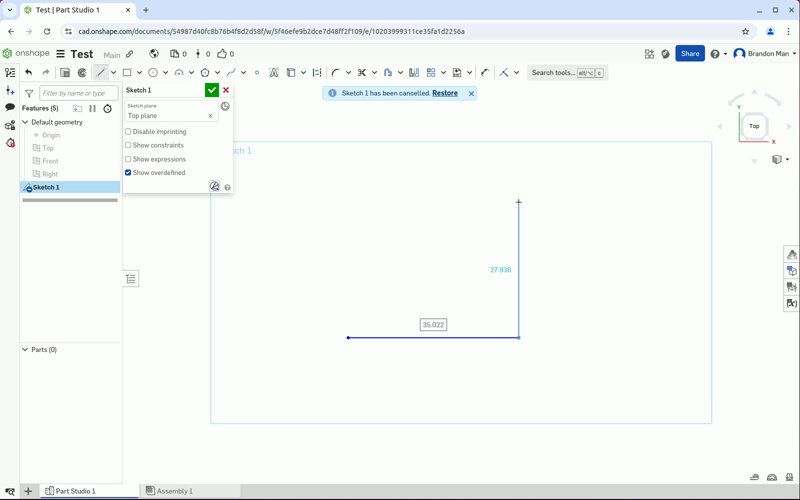
key_down(shift)
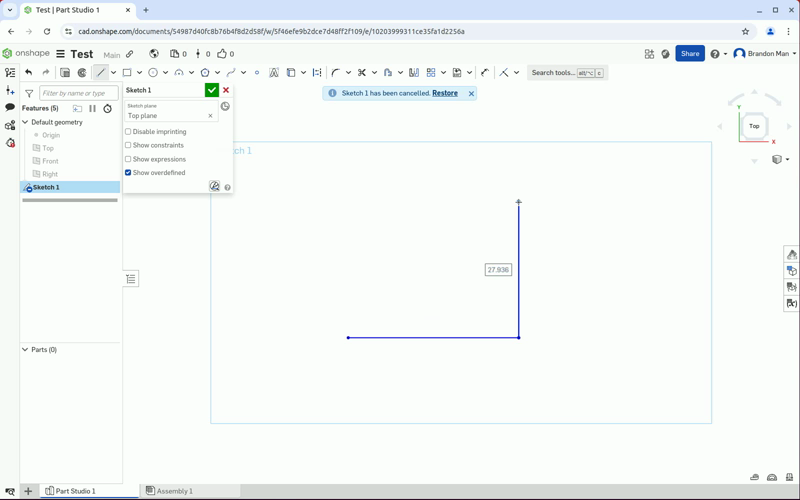
mouse_move(348, 201)
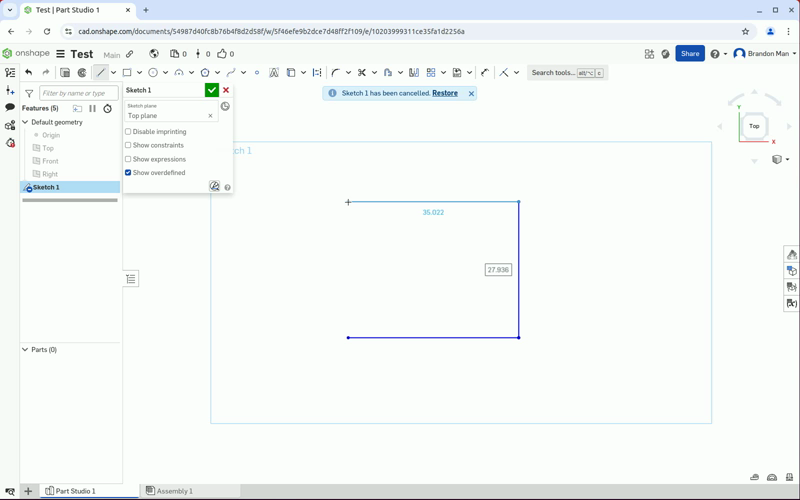
click(348, 201)
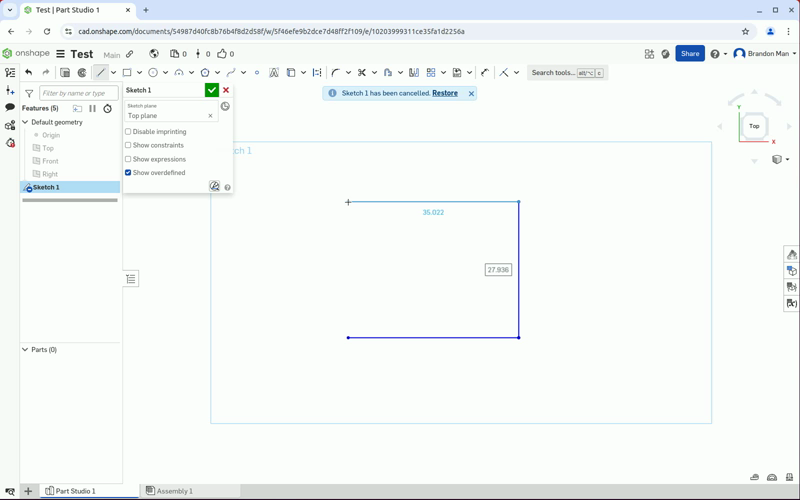
key_up(shift)
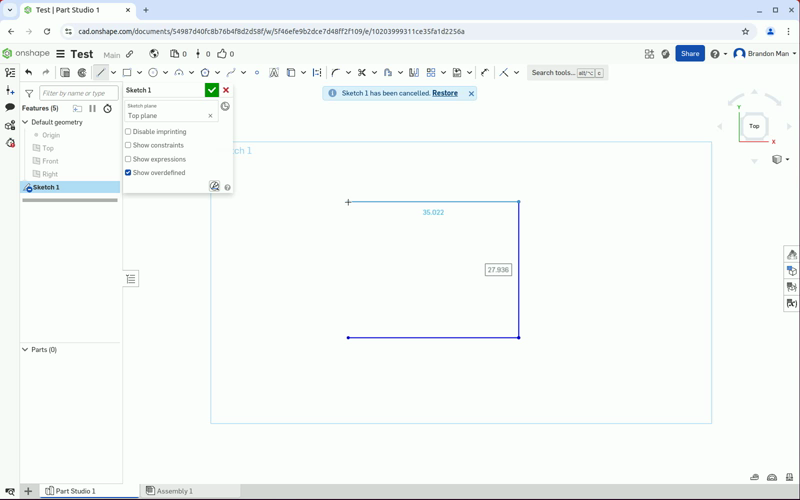
key_down(shift)
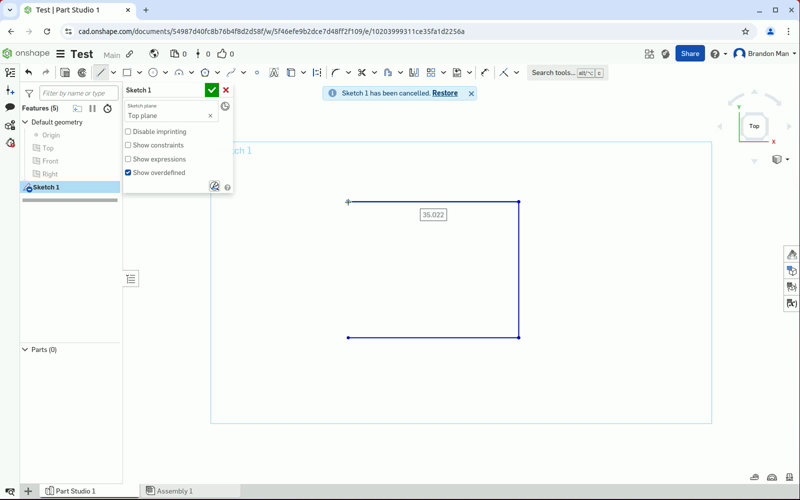
mouse_move(348, 337)
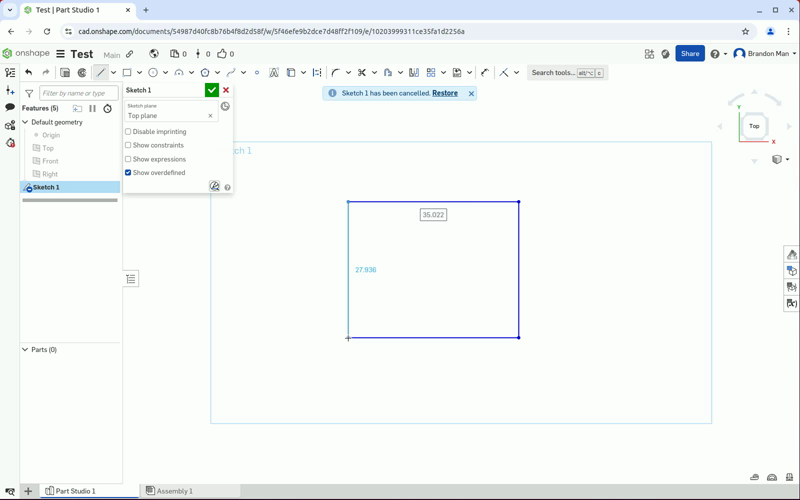
key_up(shift)
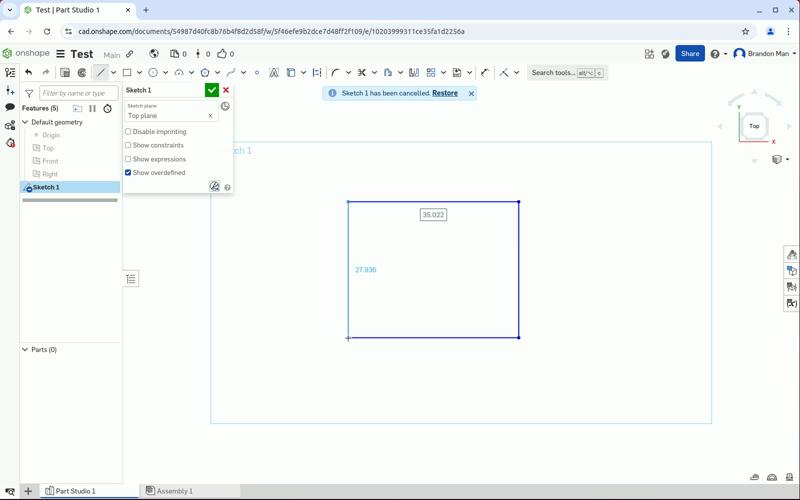
click(348, 337)
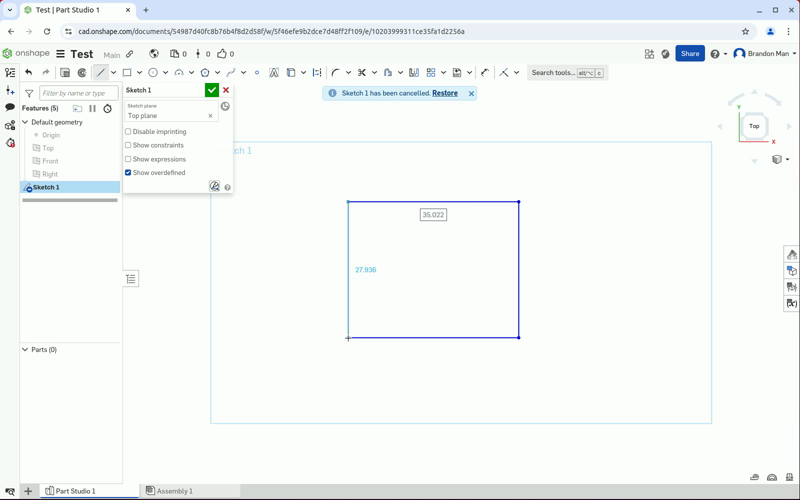
key(esc)
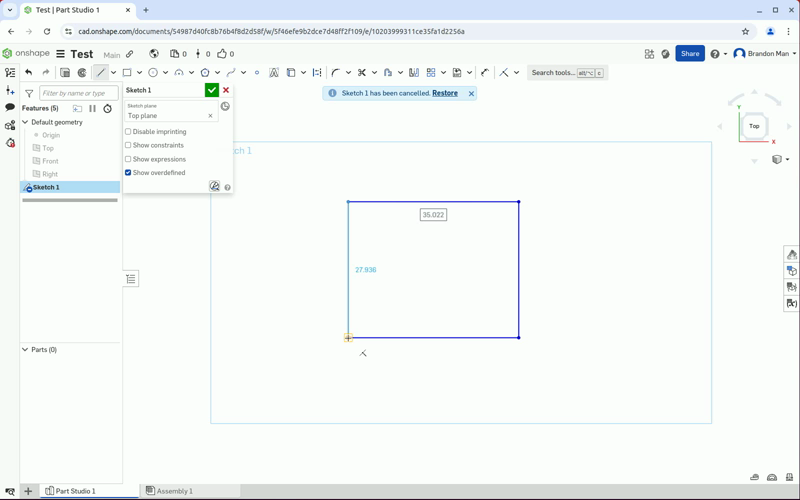
mouse_move(401, 260)
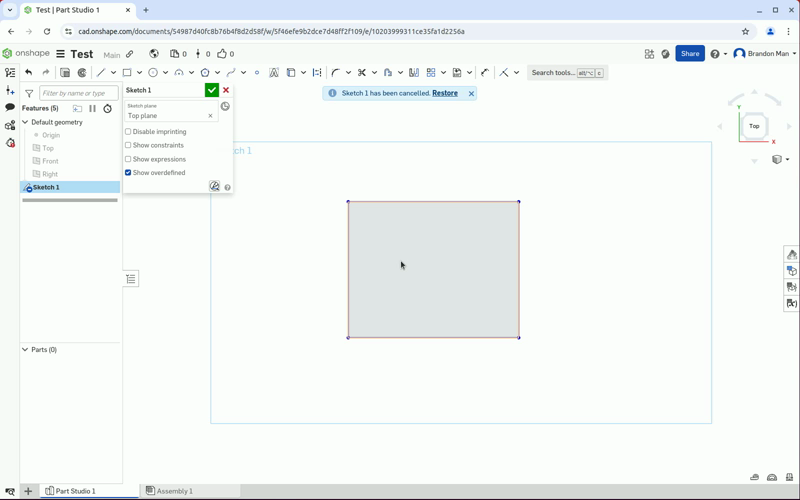
click(401, 260)
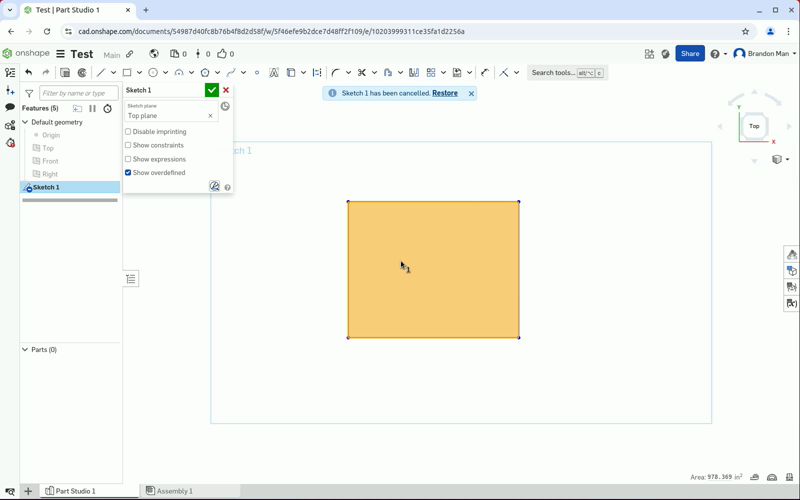
mouse_move(73, 352)
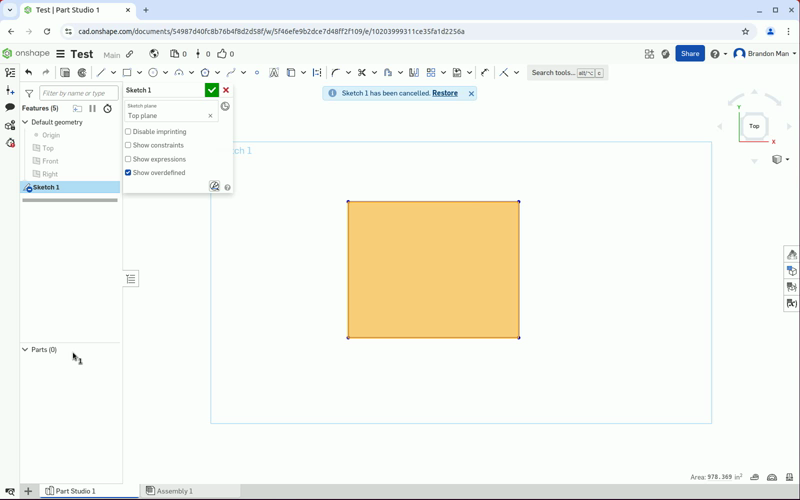
key(shift+y)
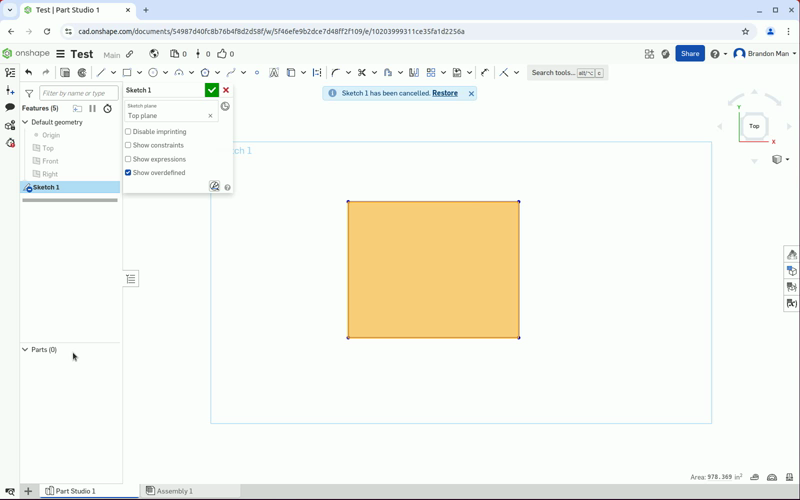
key(shift+e)
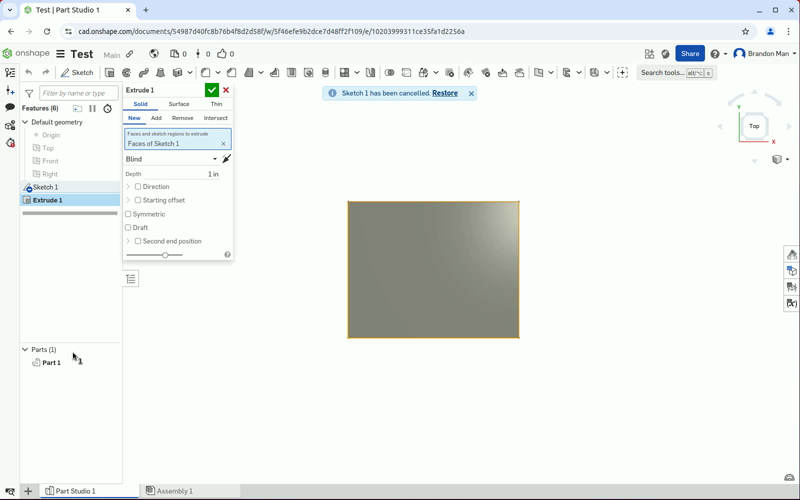
mouse_move(143, 106)
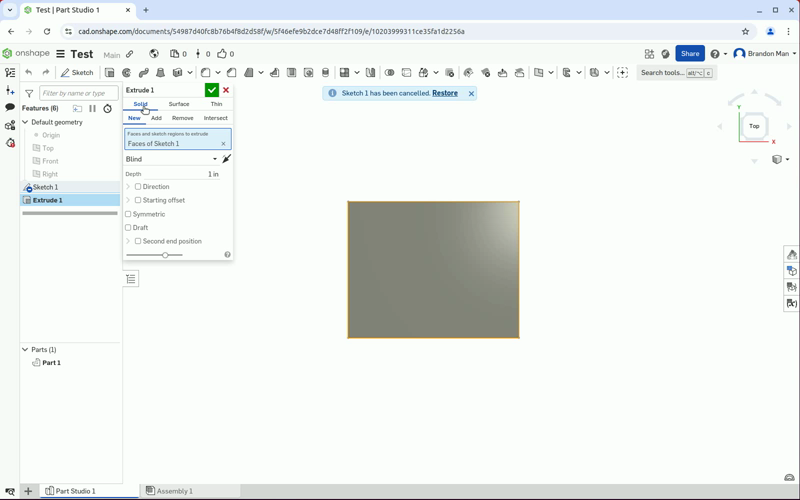
click(143, 106)
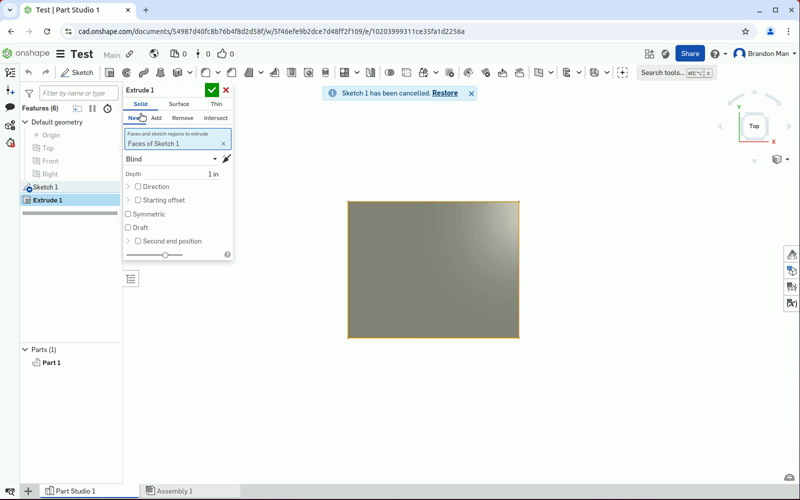
mouse_move(137, 120)
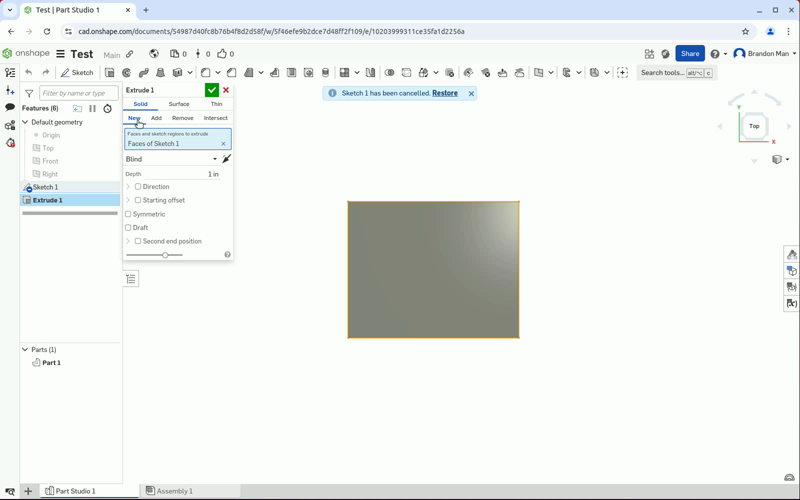
click(137, 120)
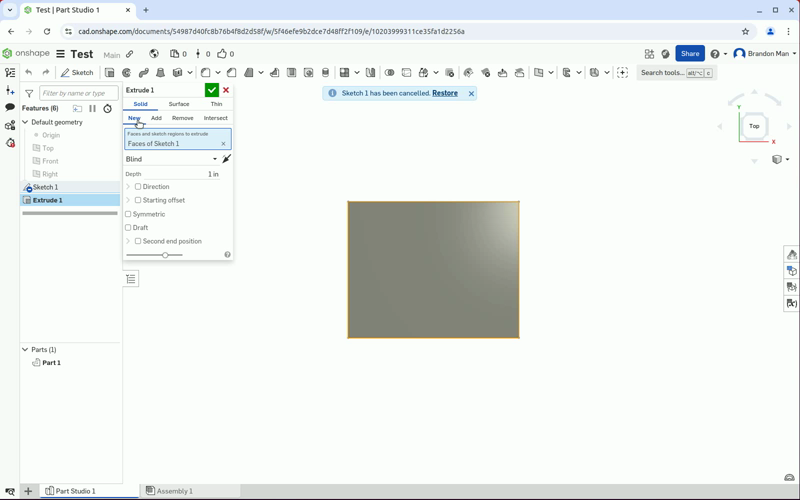
key(tab, 4)
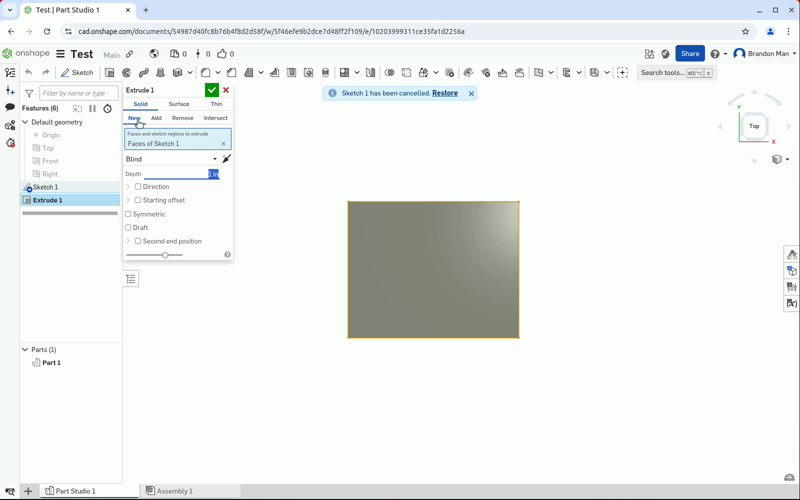
text(10.351)
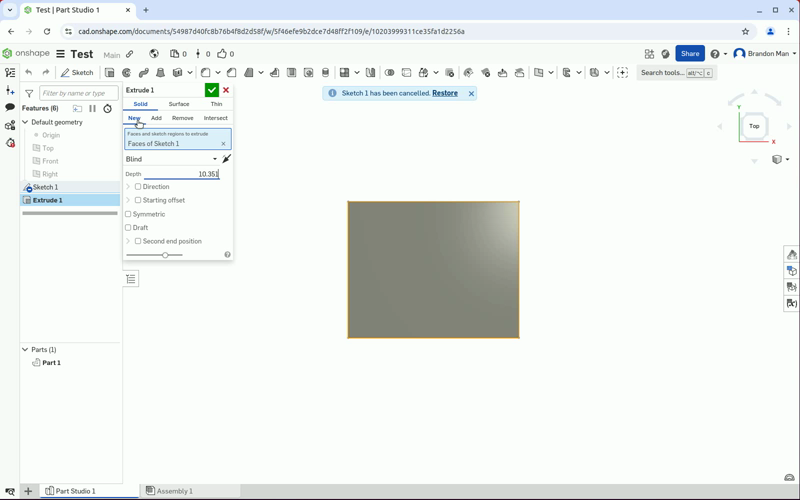
key(enter)
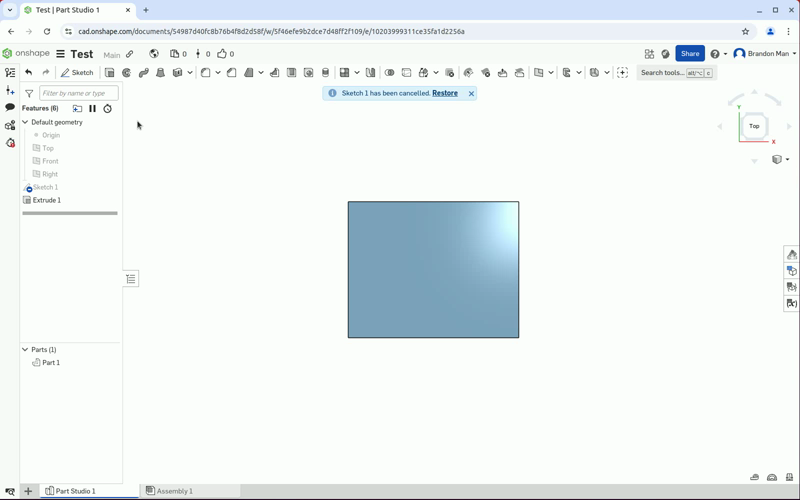
key(shift+h)
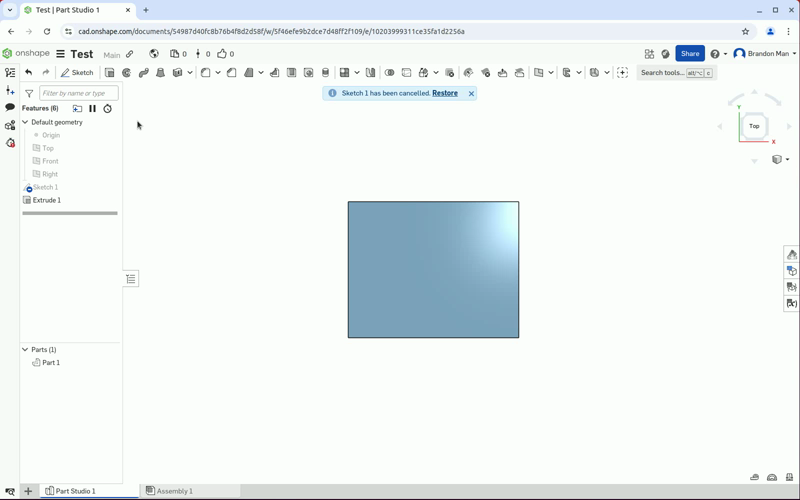
key(shift+h)
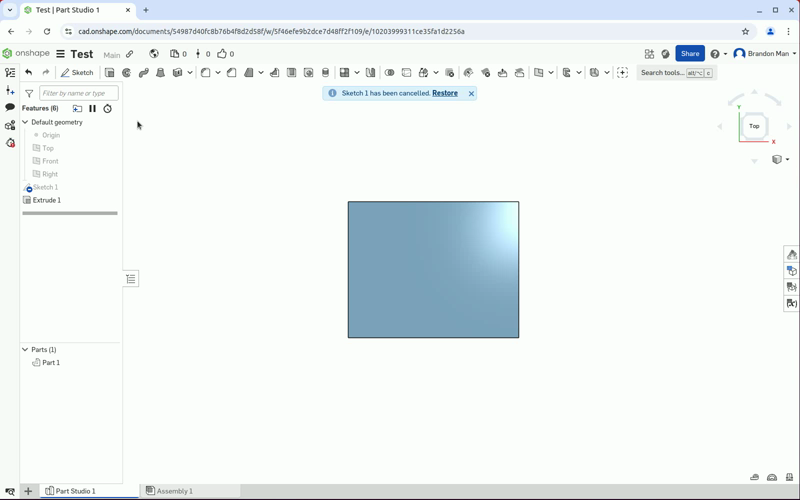
mouse_move(73, 189)
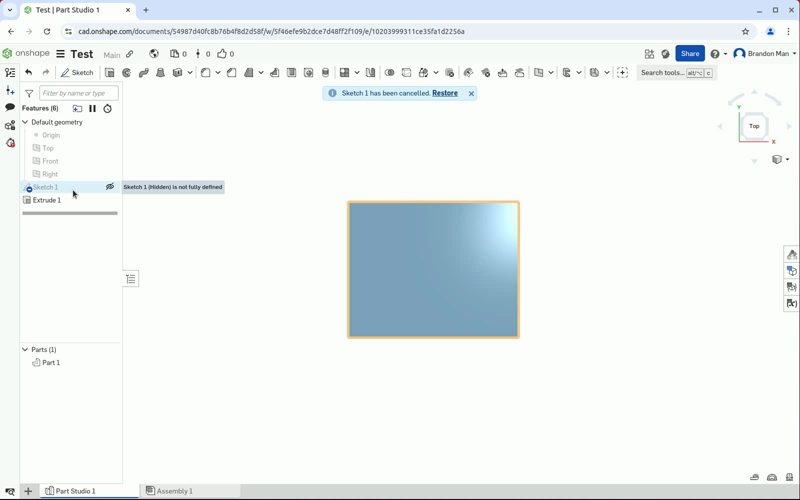
click(73, 189)
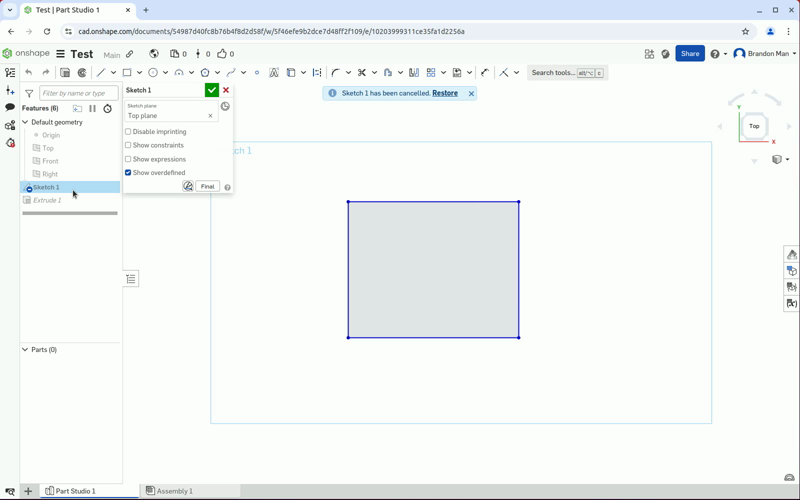
mouse_move(229, 92)
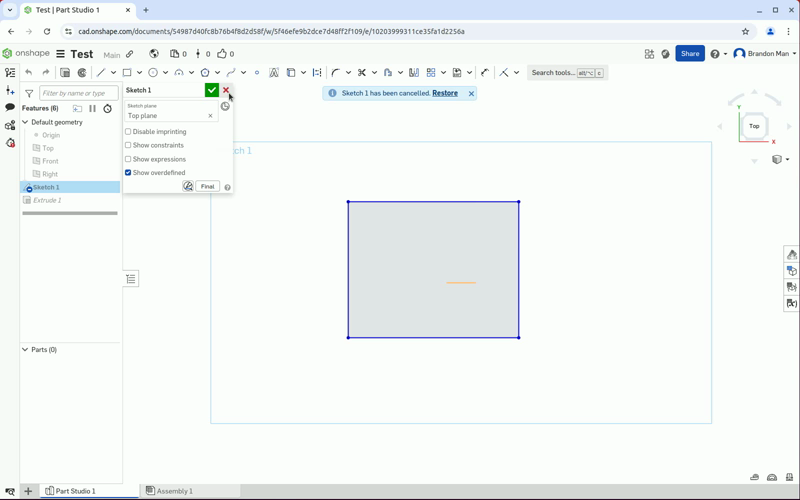
click(229, 92)
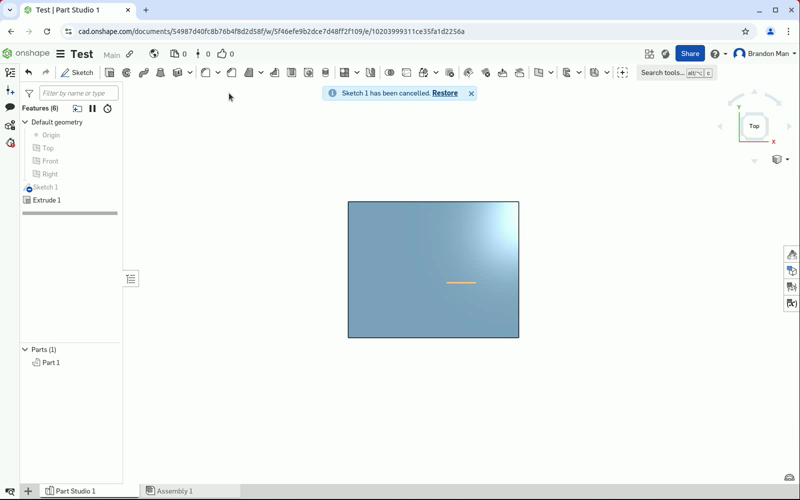
mouse_move(73, 352)
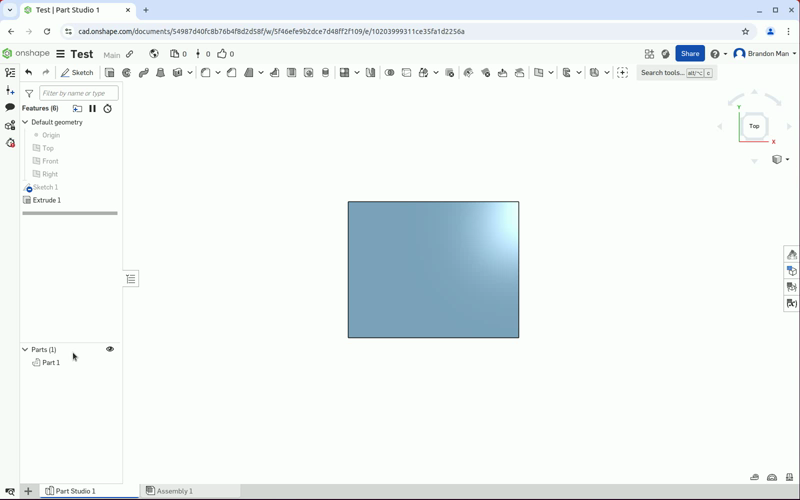
key(y)
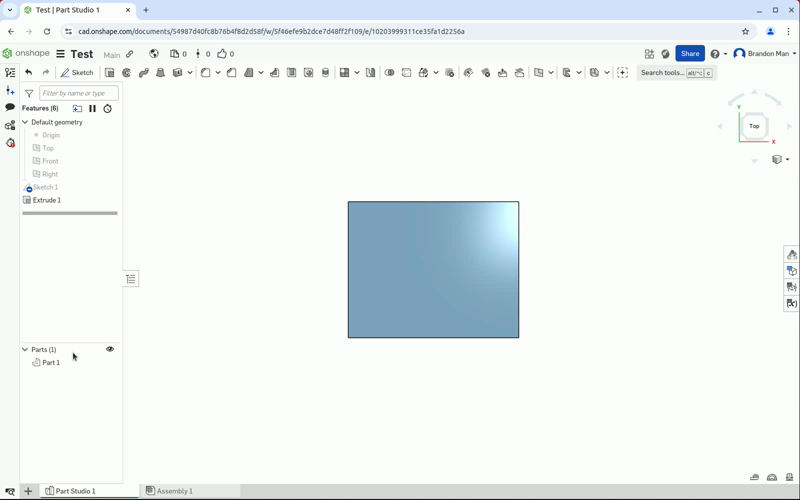
key(shift+p)
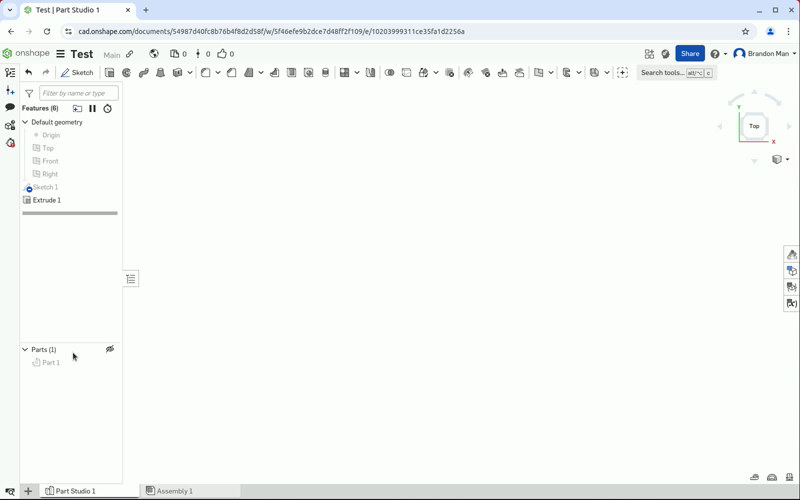
key(space)
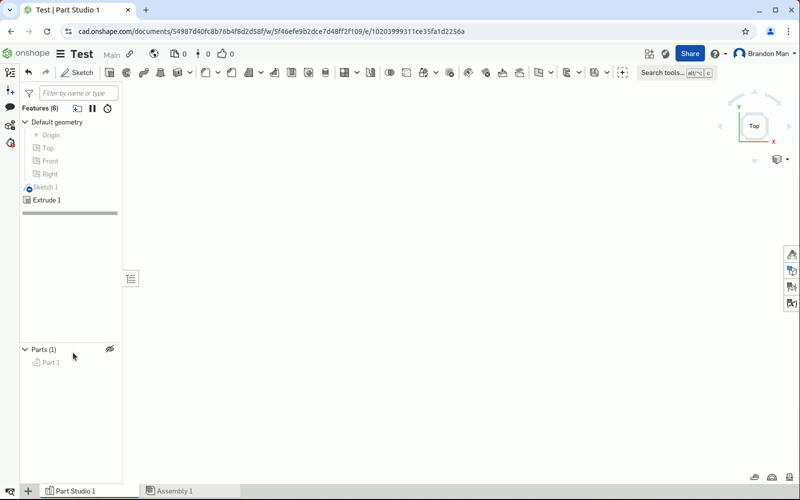
key_down(shift)
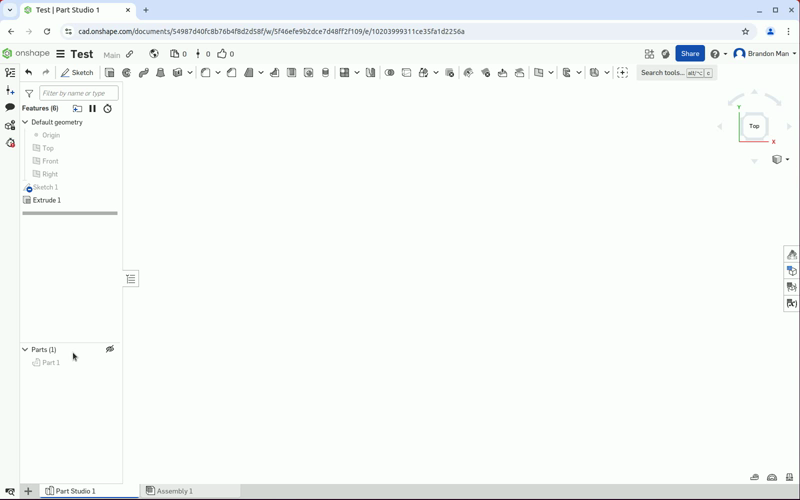
key(up)
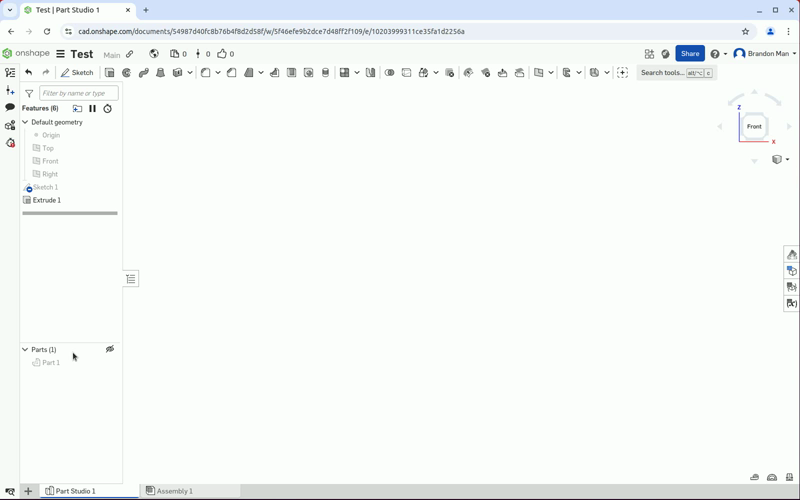
key_up(shift)
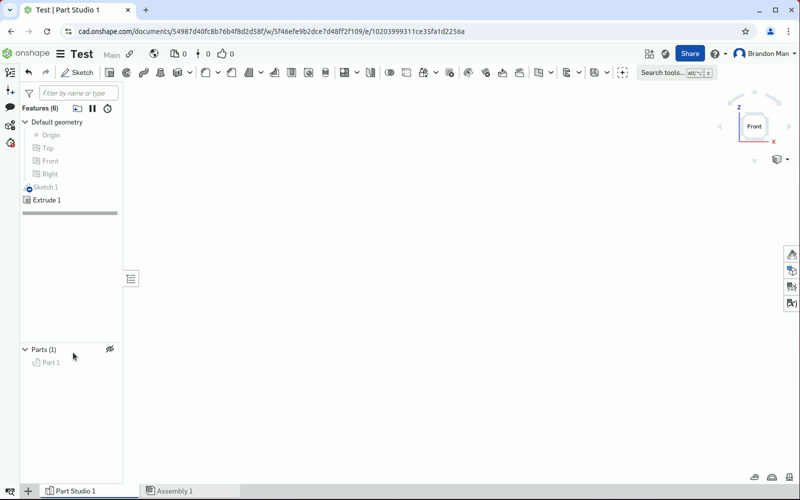
mouse_move(73, 352)
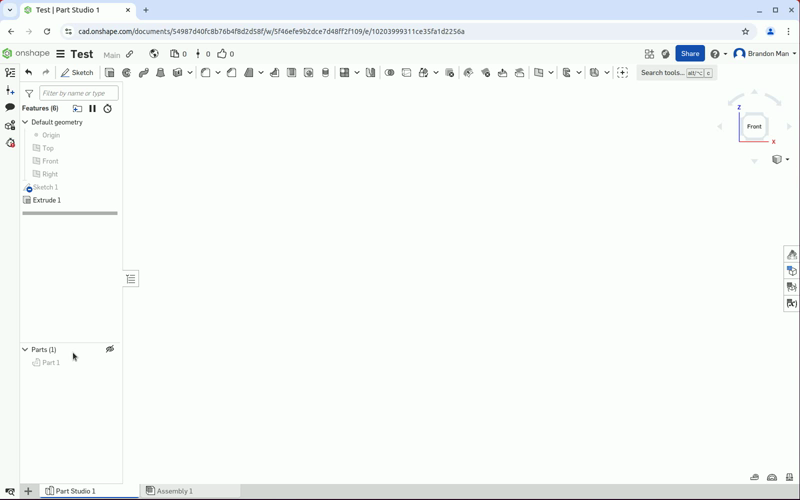
key(shift+y)
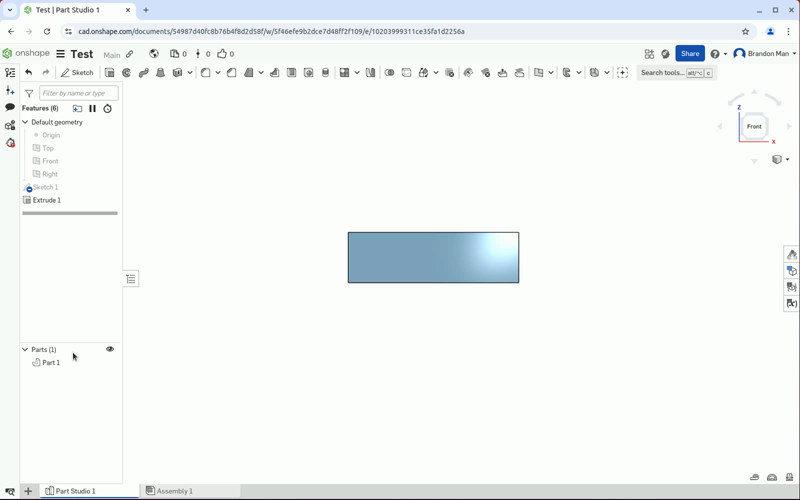
mouse_move(541, 75)
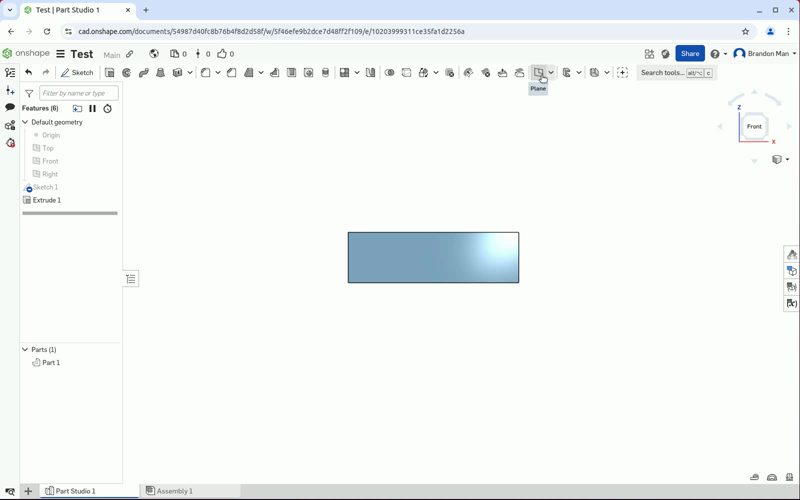
click(541, 75)
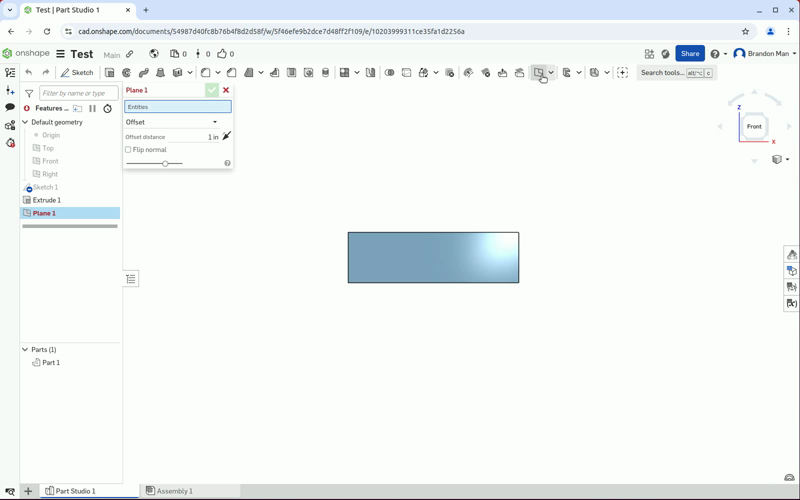
mouse_move(73, 163)
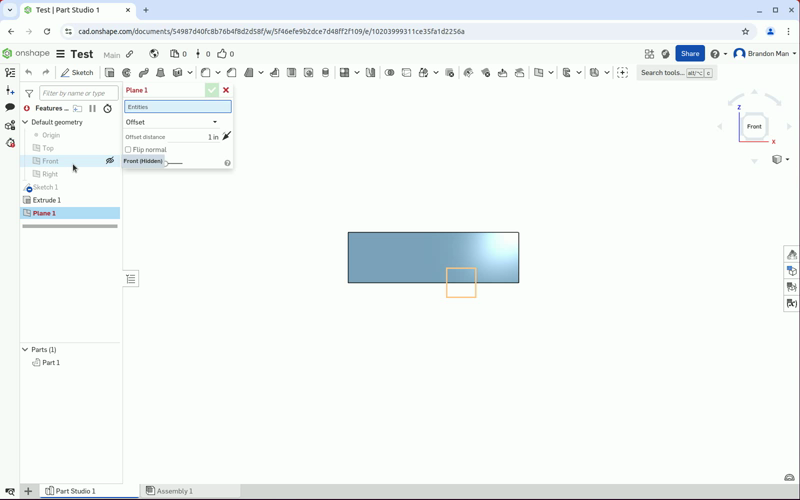
click(73, 163)
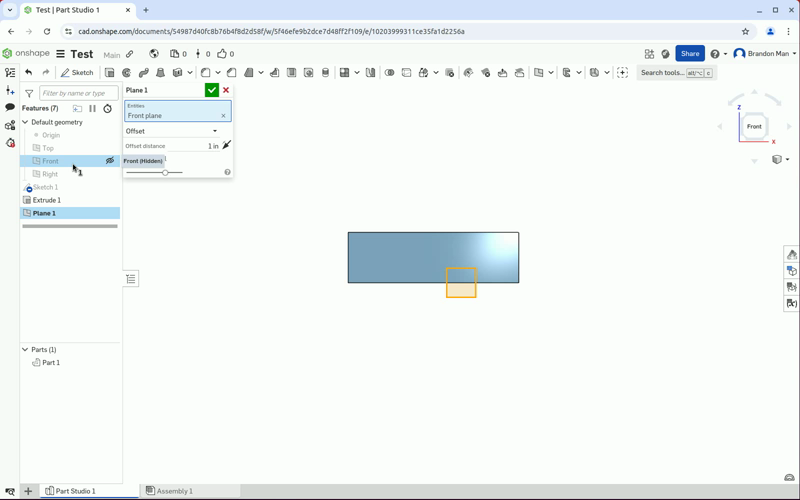
key(tab, 2)
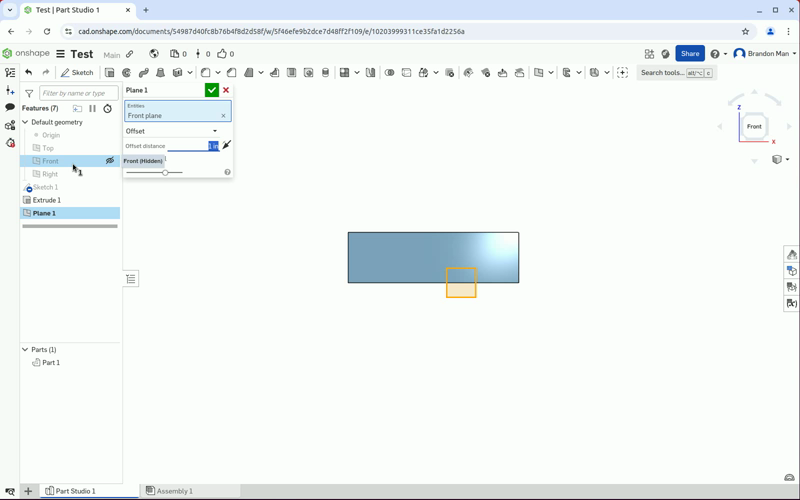
text(11.308)
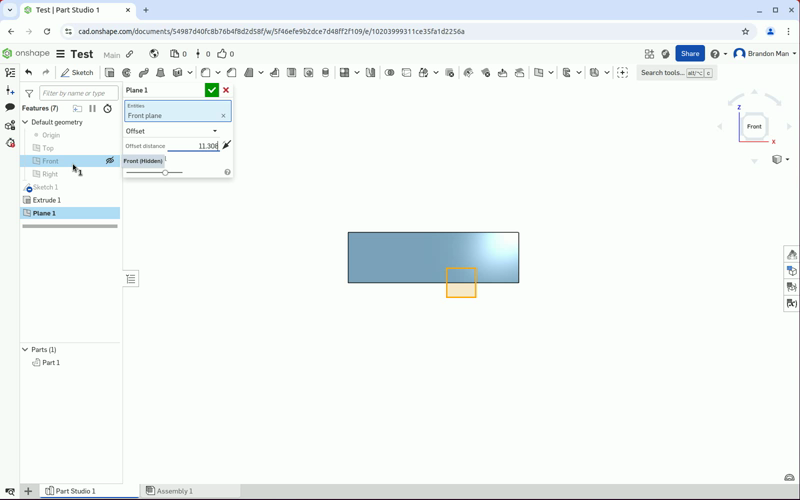
key(enter, 2)
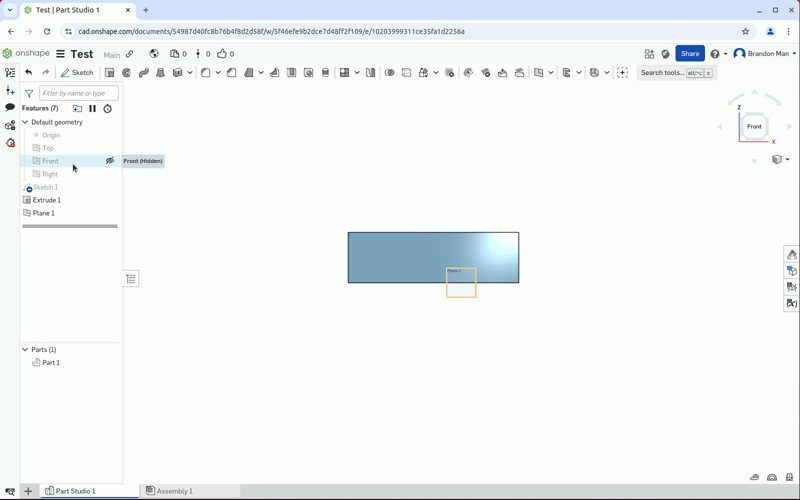
key(shift+s)
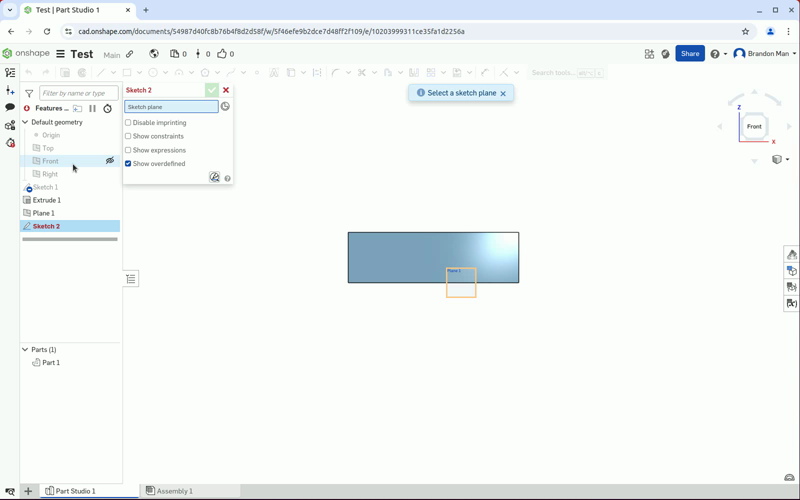
mouse_move(73, 215)
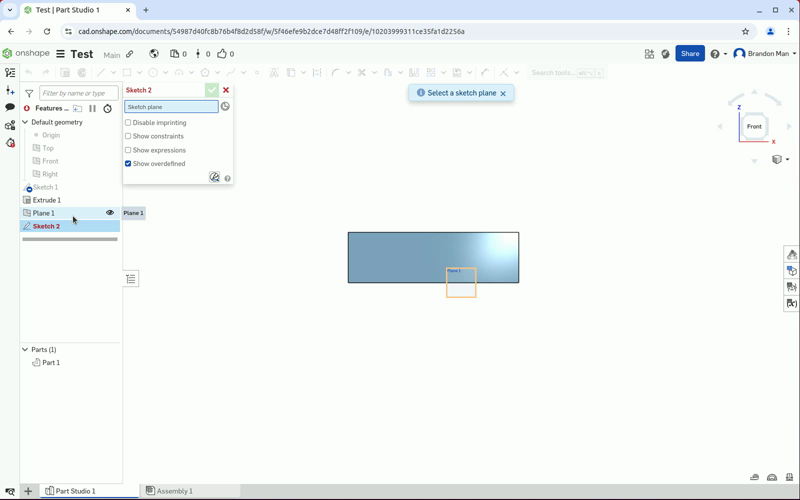
click(73, 215)
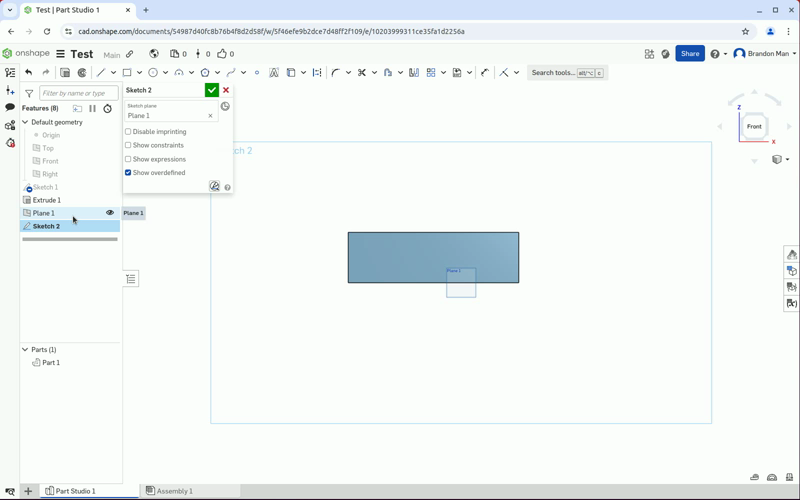
mouse_move(73, 352)
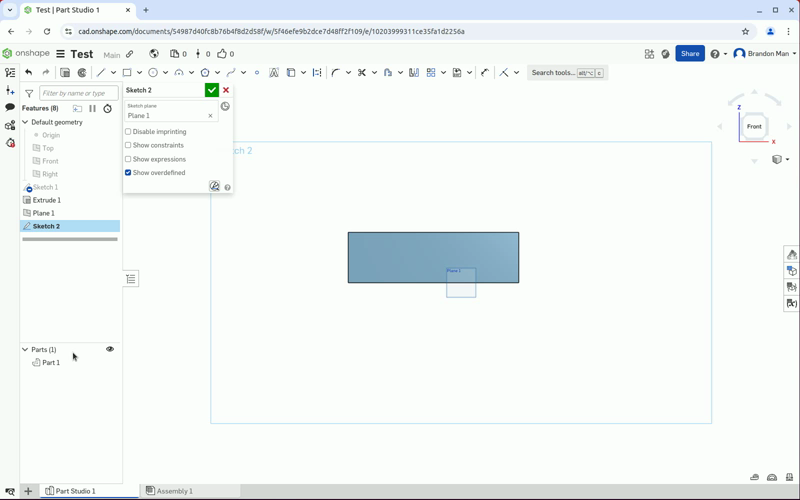
key(y)
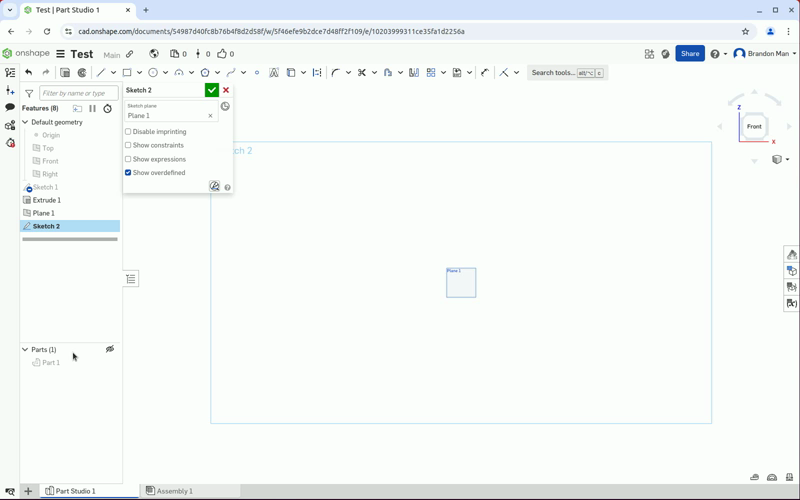
key(l)
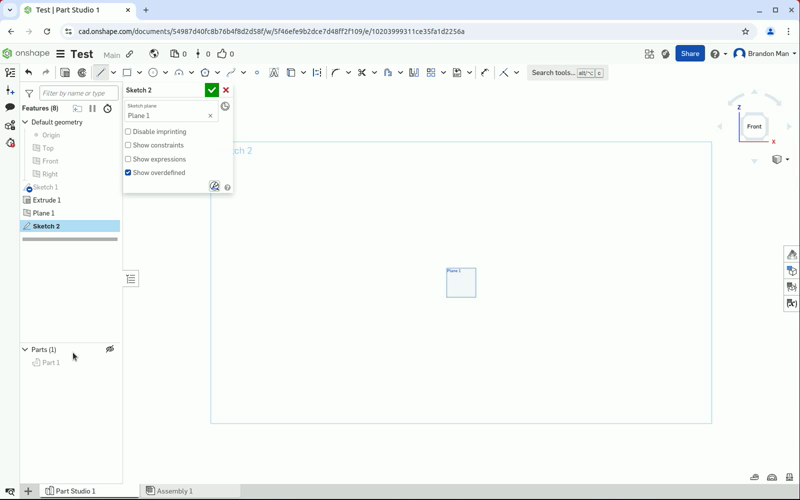
key_down(shift)
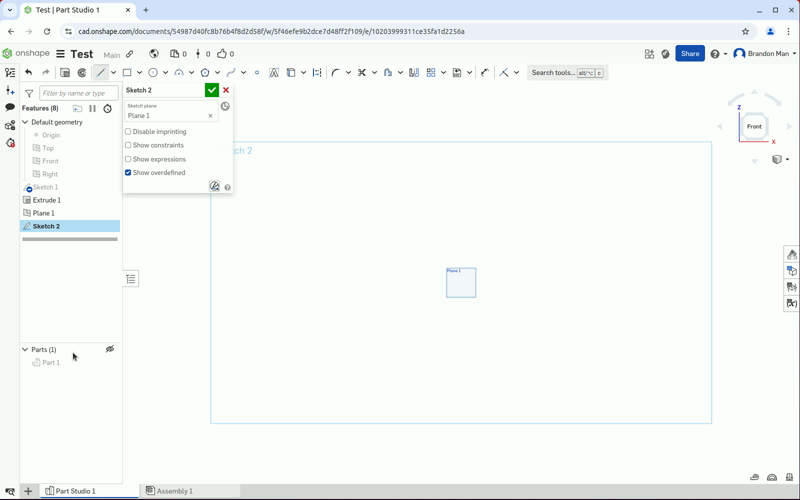
mouse_move(384, 270)
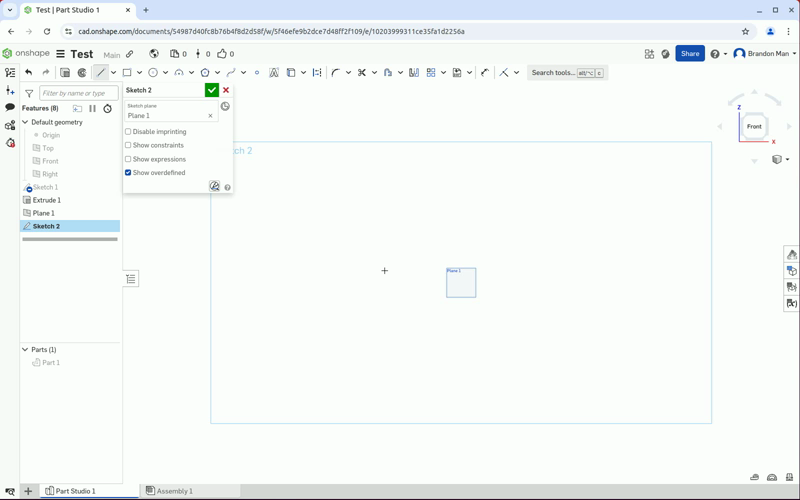
click(384, 270)
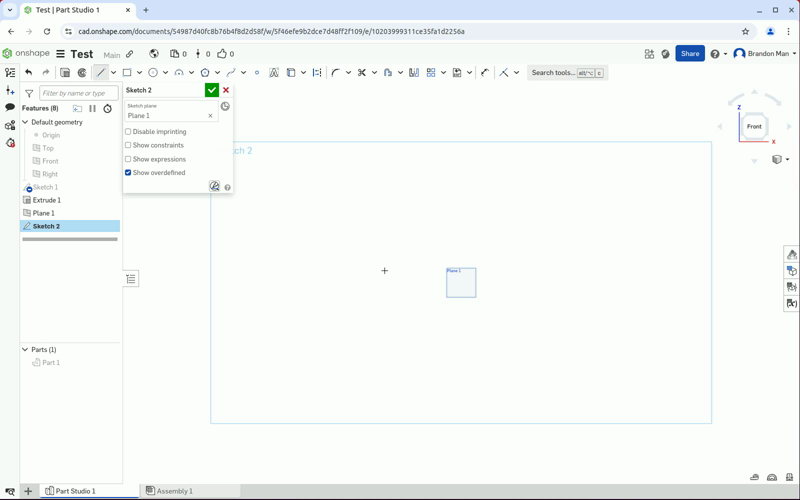
key_up(shift)
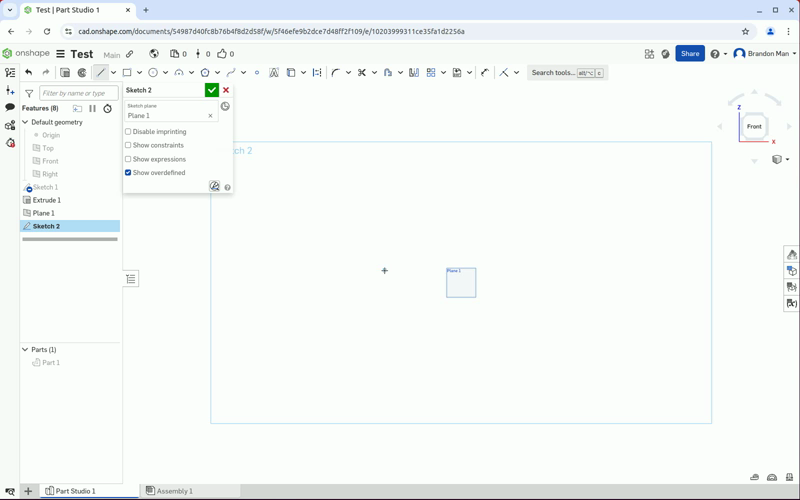
key_down(shift)
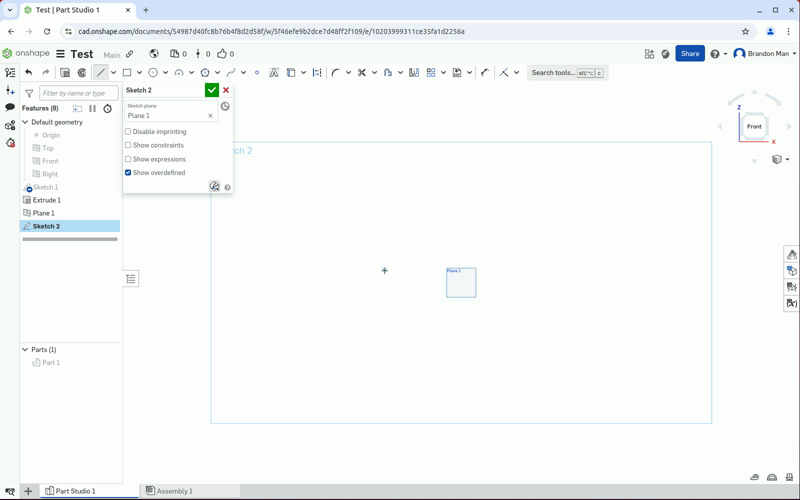
mouse_move(414, 270)
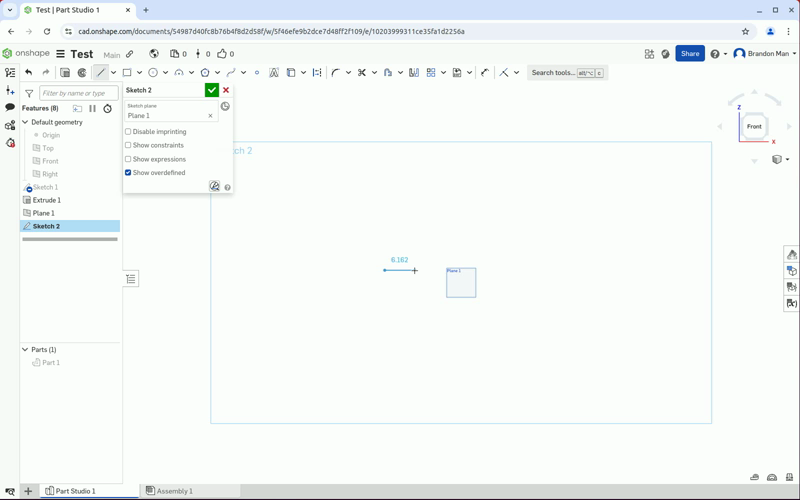
mouse_move(441, 270)
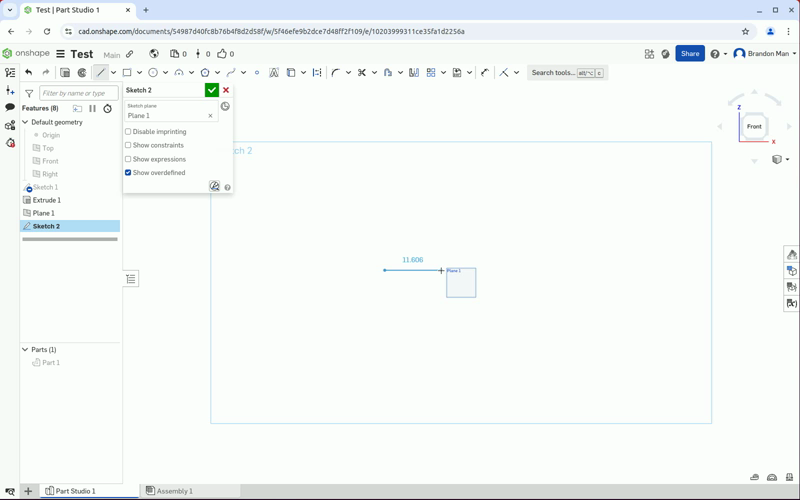
click(441, 270)
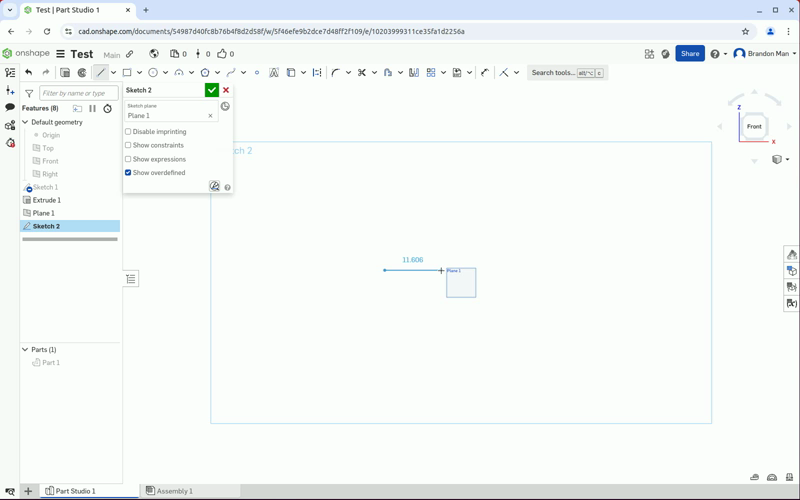
key_up(shift)
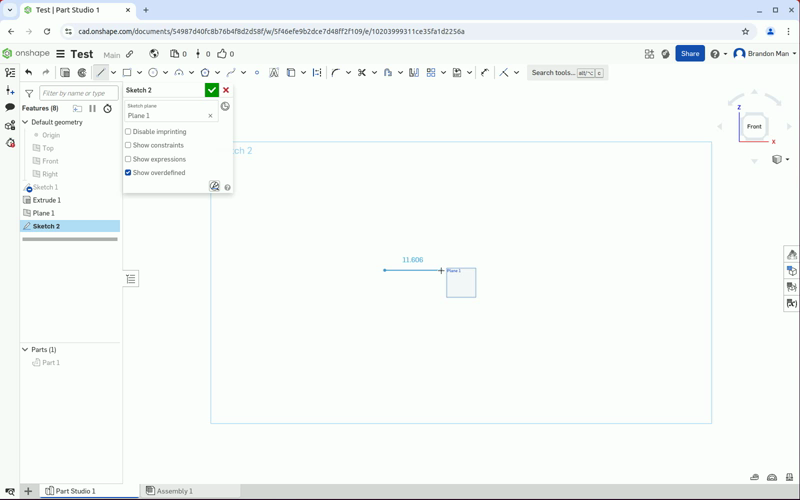
key_down(shift)
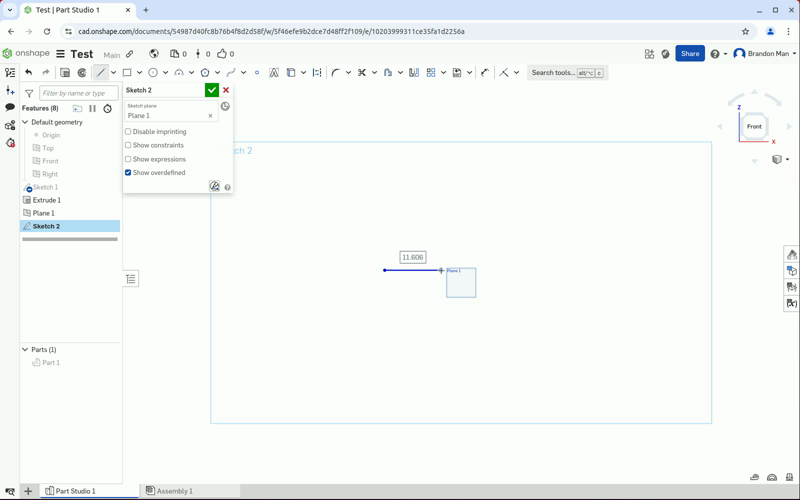
mouse_move(471, 270)
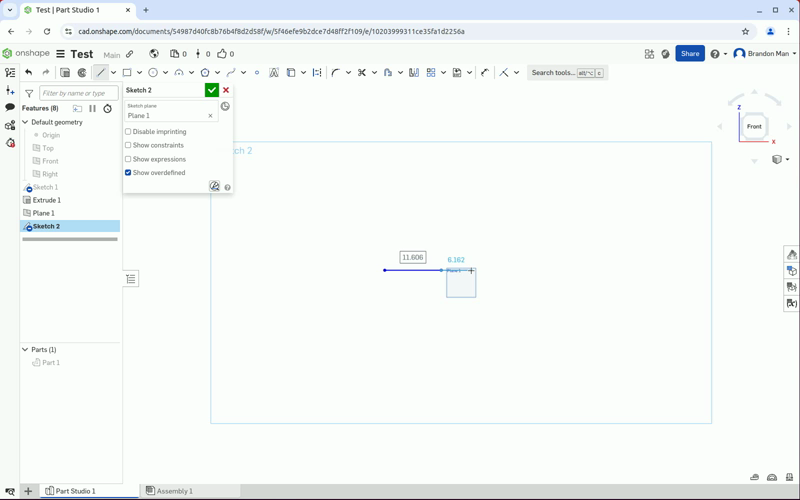
mouse_move(441, 246)
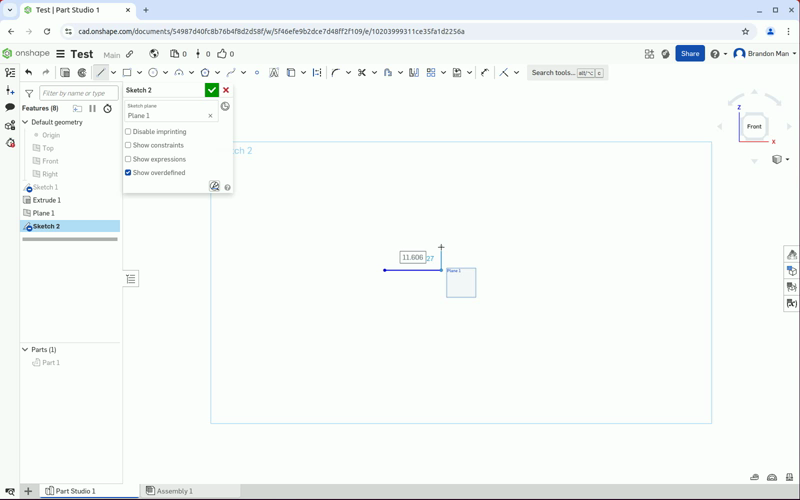
click(441, 246)
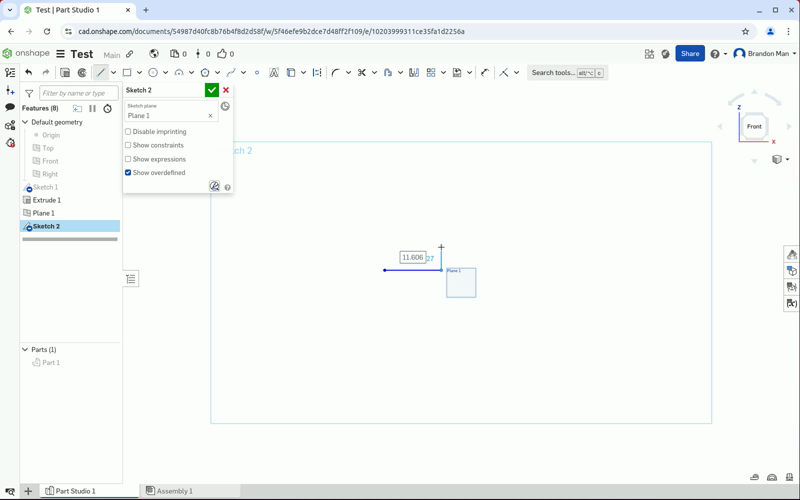
key_up(shift)
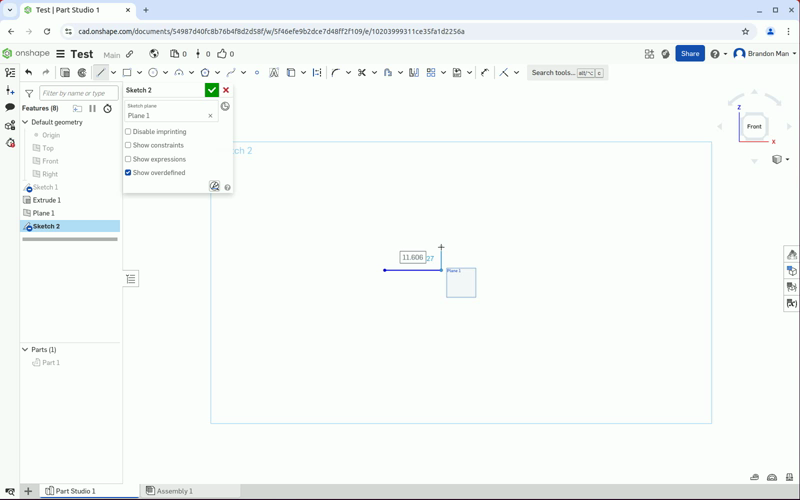
key_down(shift)
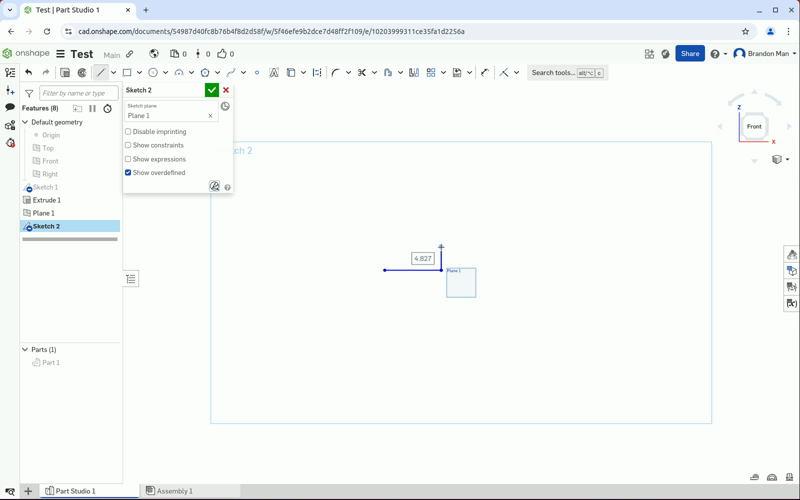
mouse_move(471, 246)
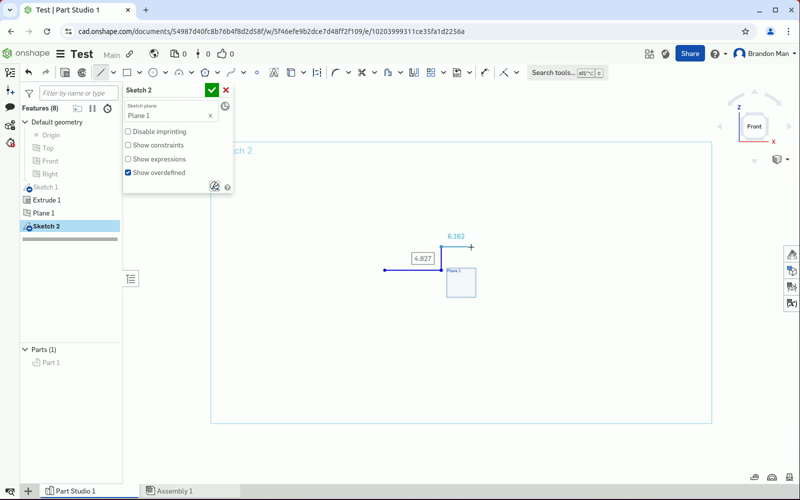
mouse_move(384, 246)
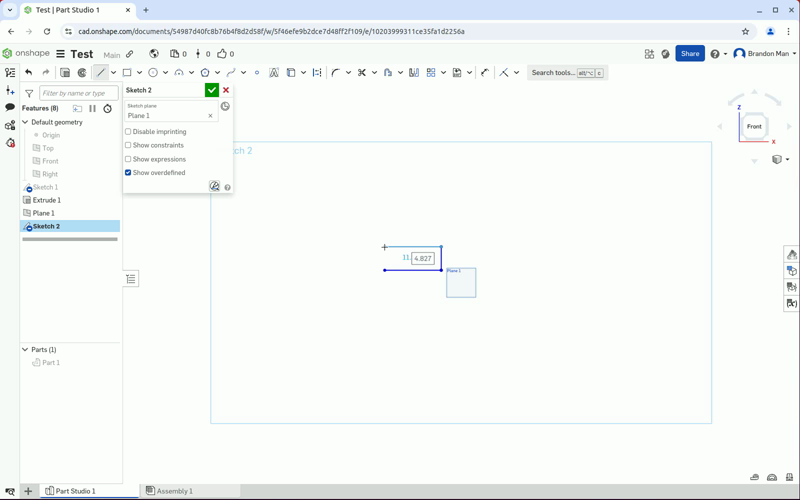
click(384, 246)
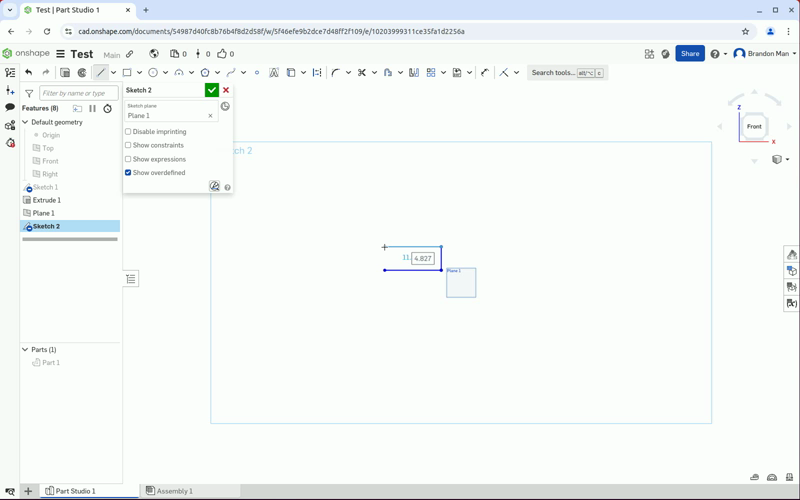
key_up(shift)
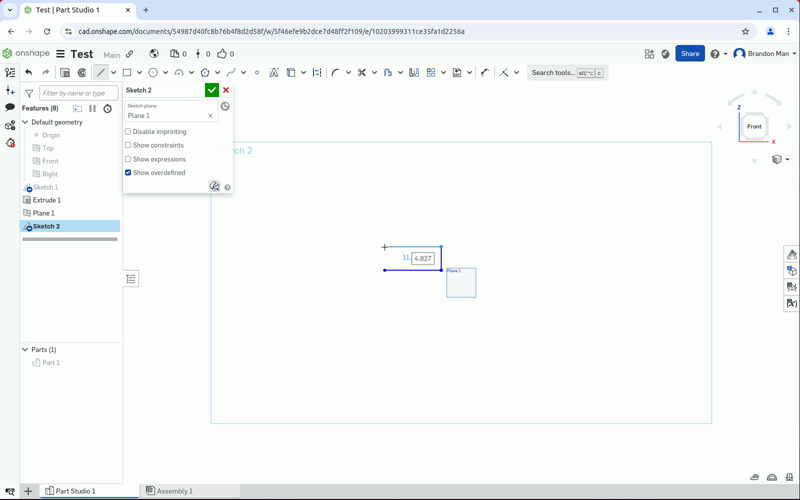
mouse_move(414, 246)
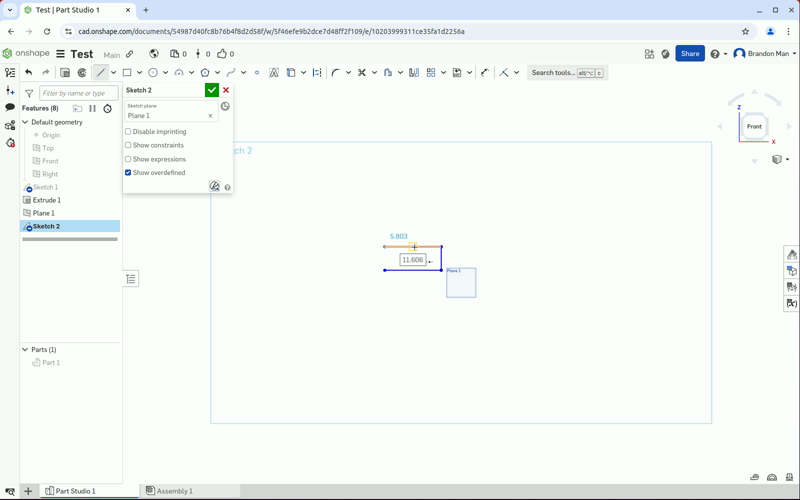
key_down(shift)
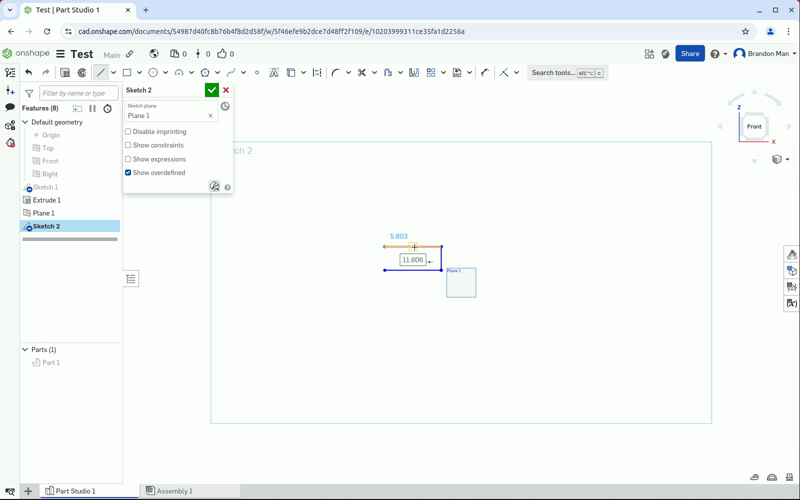
mouse_move(384, 270)
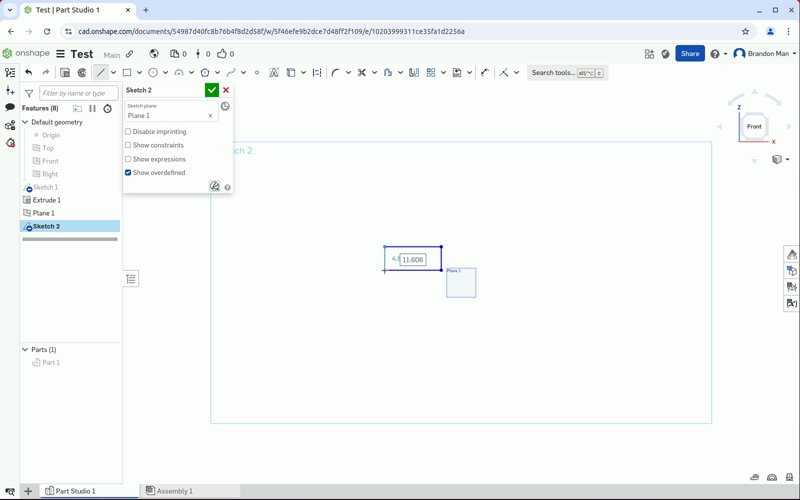
key_up(shift)
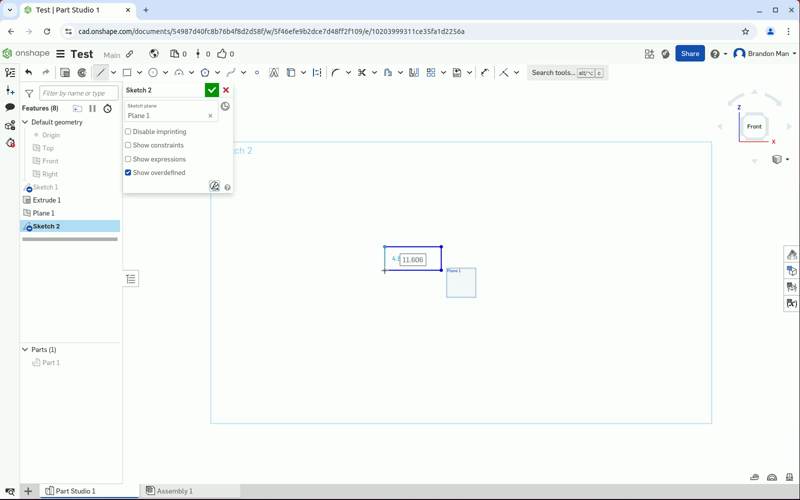
click(384, 270)
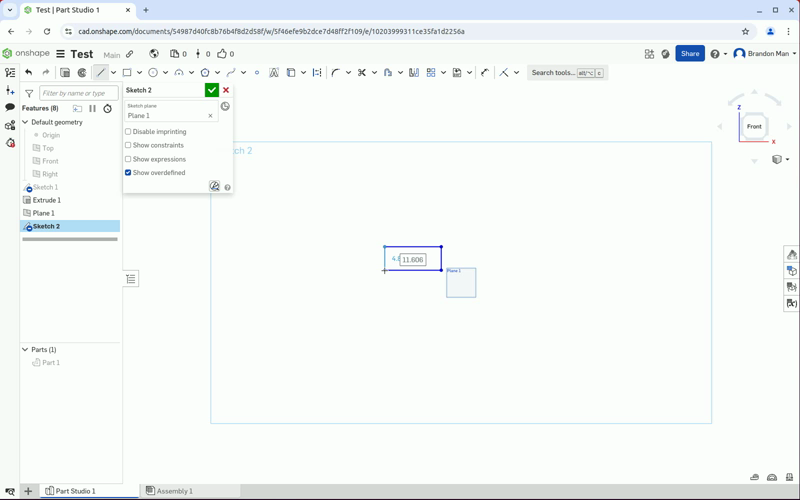
key(esc)
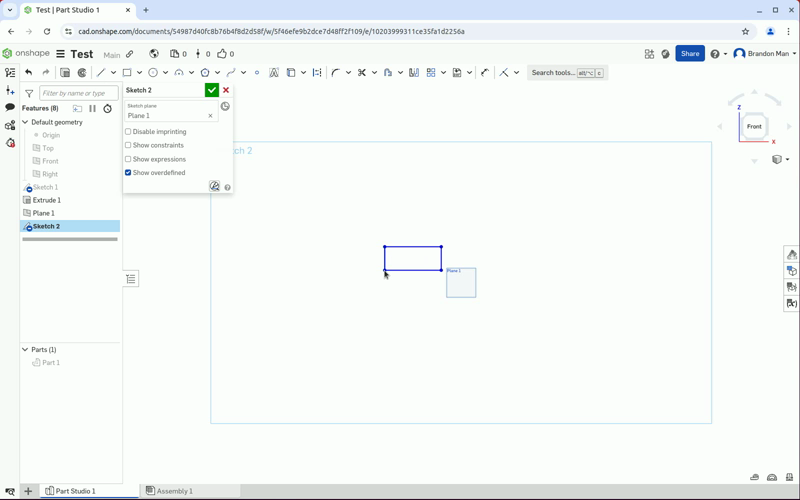
mouse_move(421, 253)
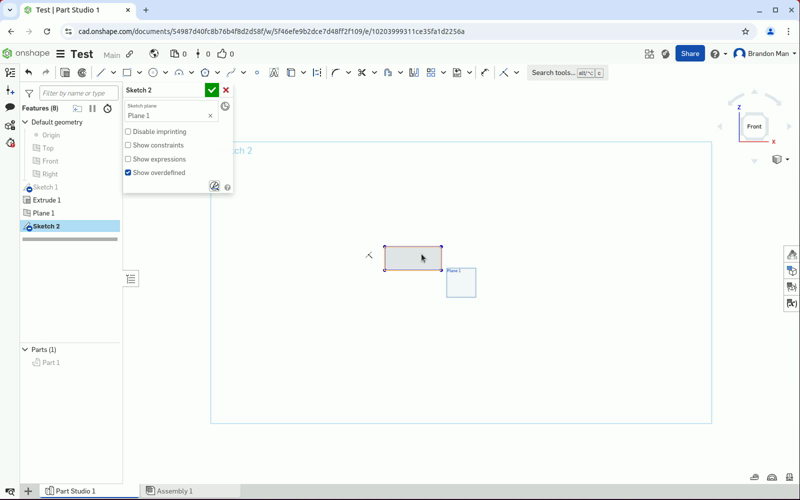
scroll(6)
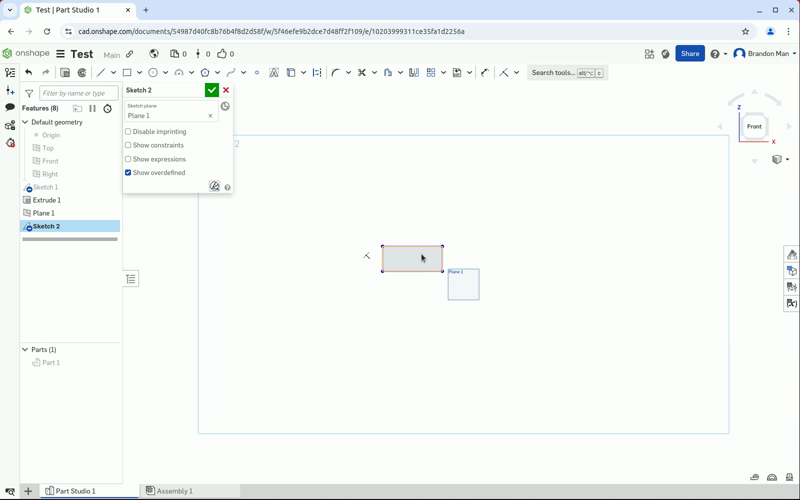
scroll(6)
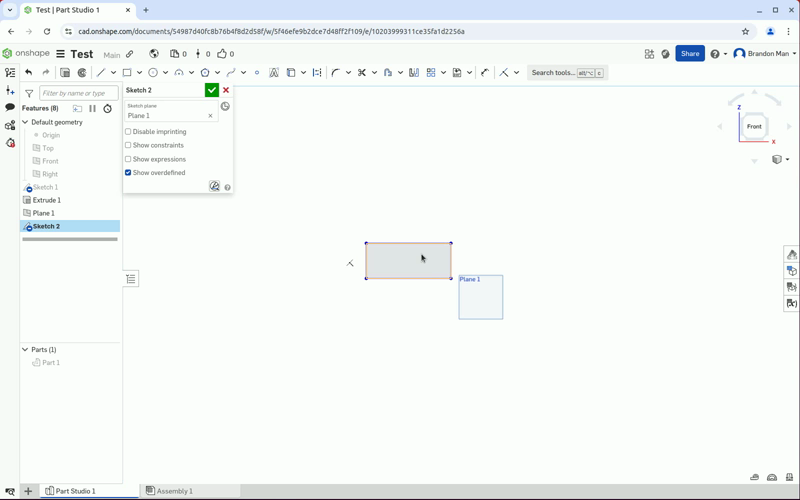
scroll(6)
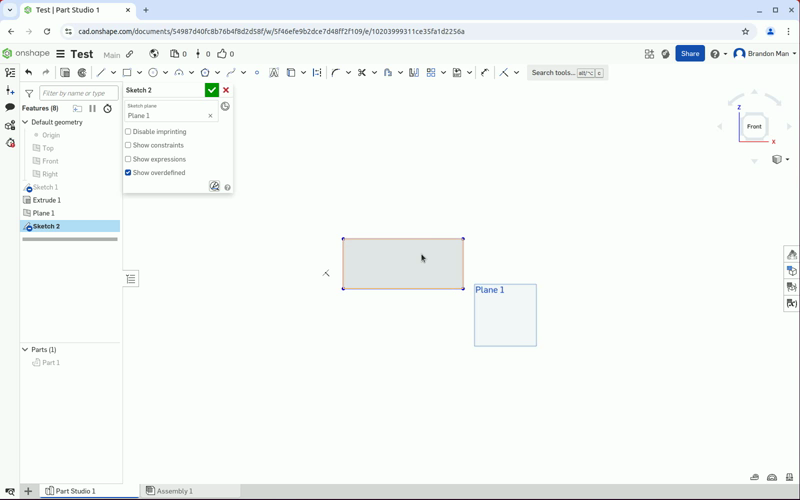
scroll(6)
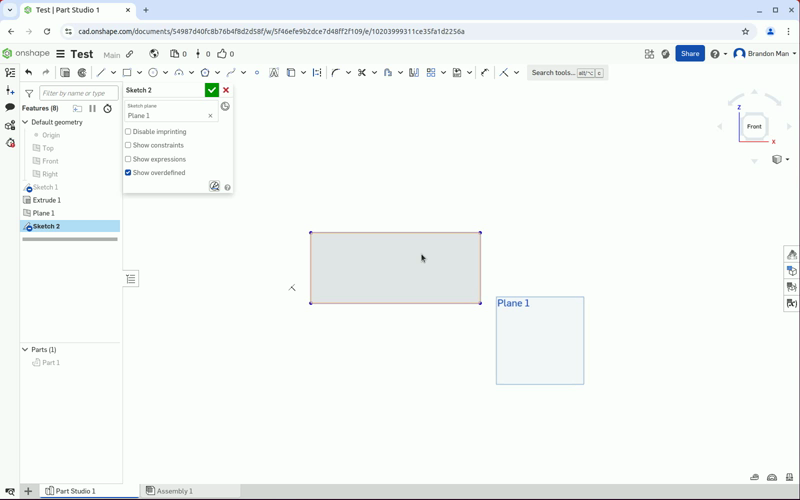
scroll(6)
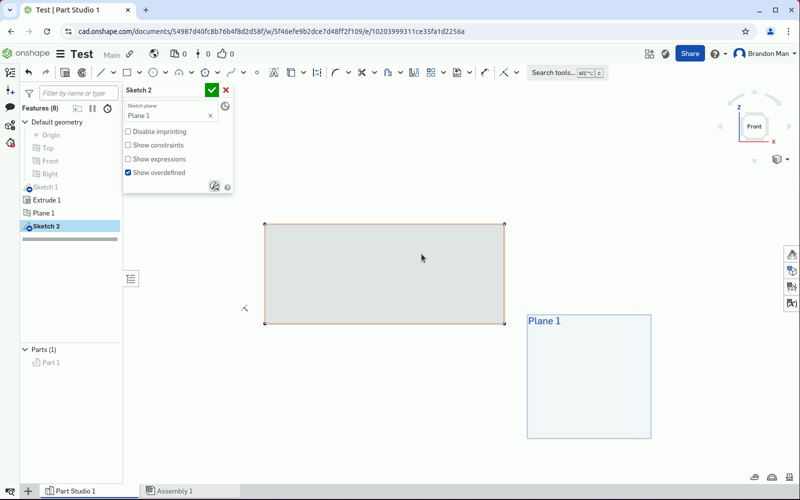
scroll(6)
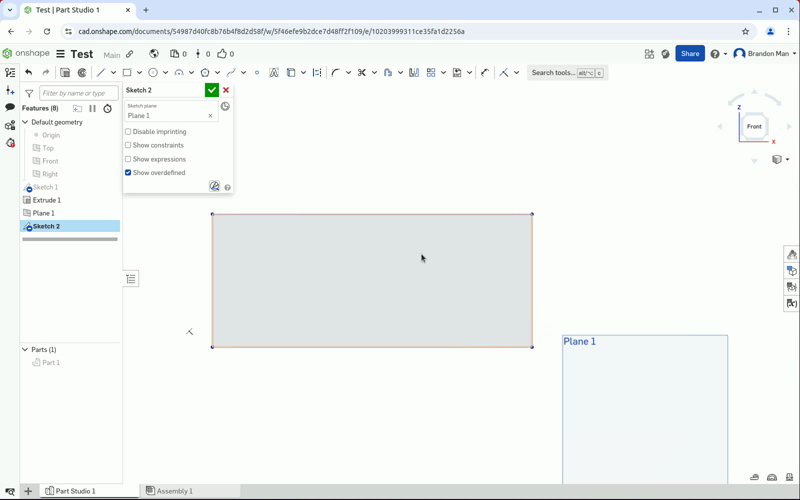
scroll(6)
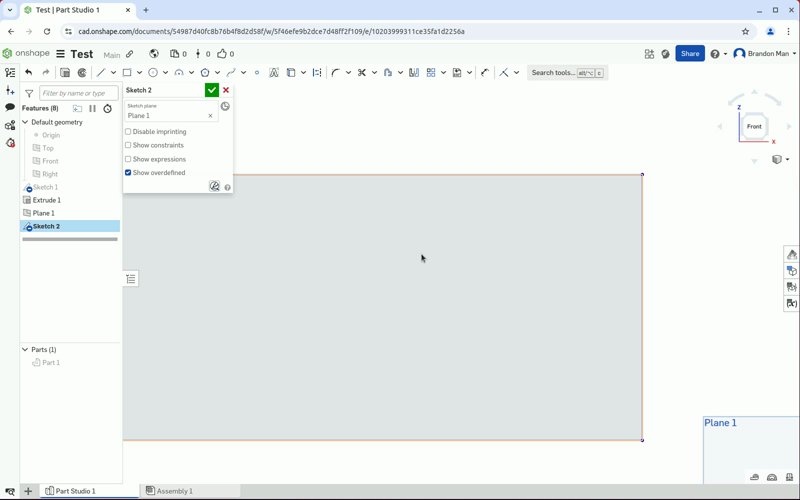
click(421, 253)
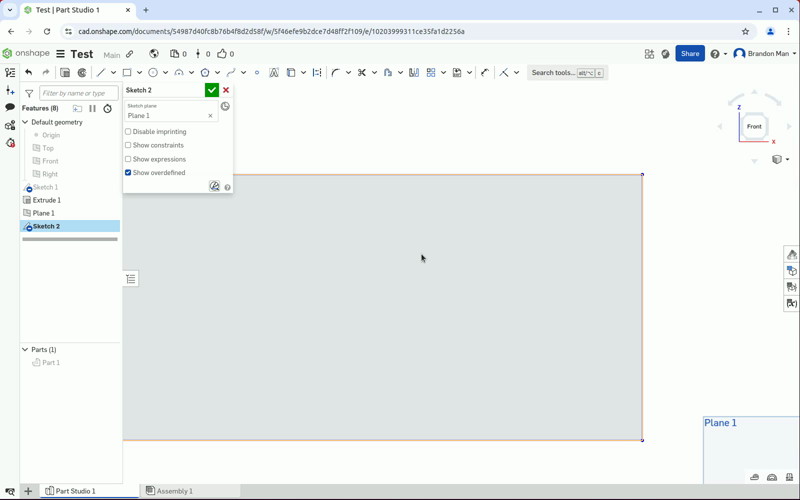
scroll(-6)
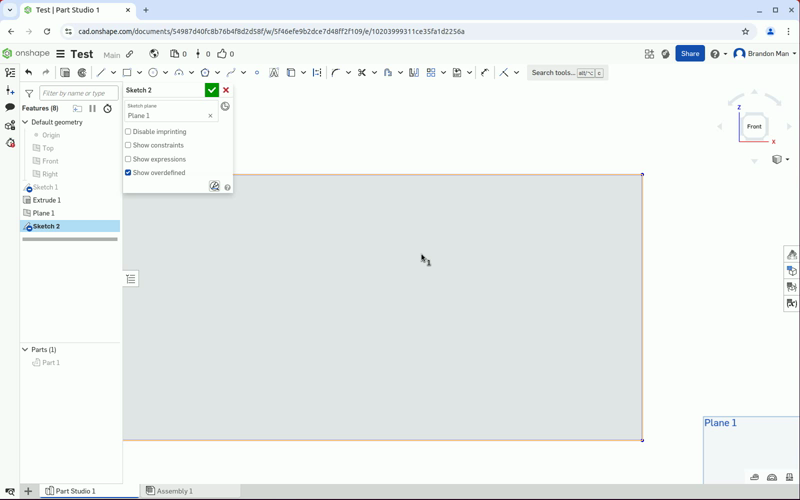
scroll(-6)
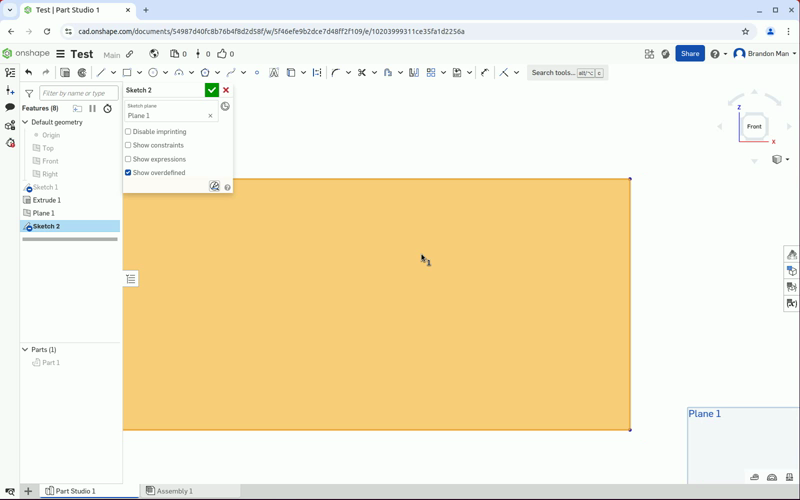
scroll(-6)
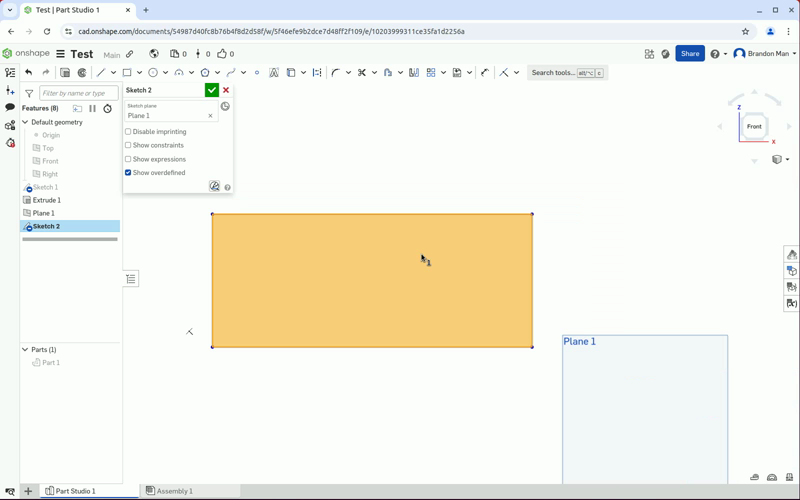
scroll(-6)
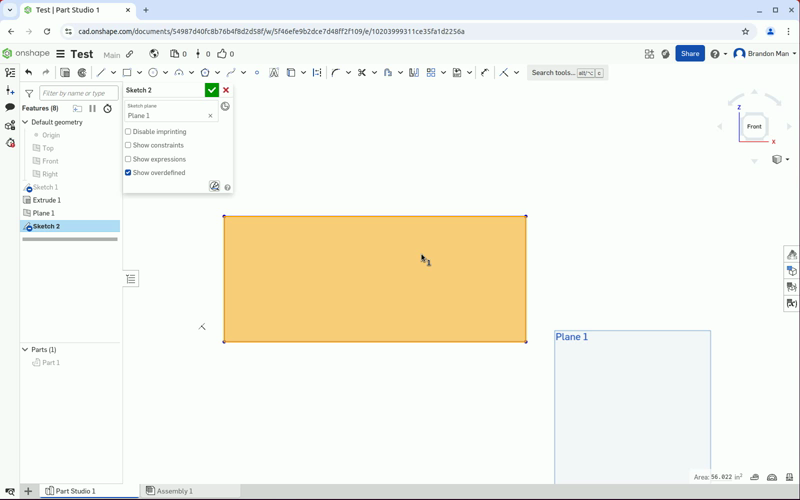
scroll(-6)
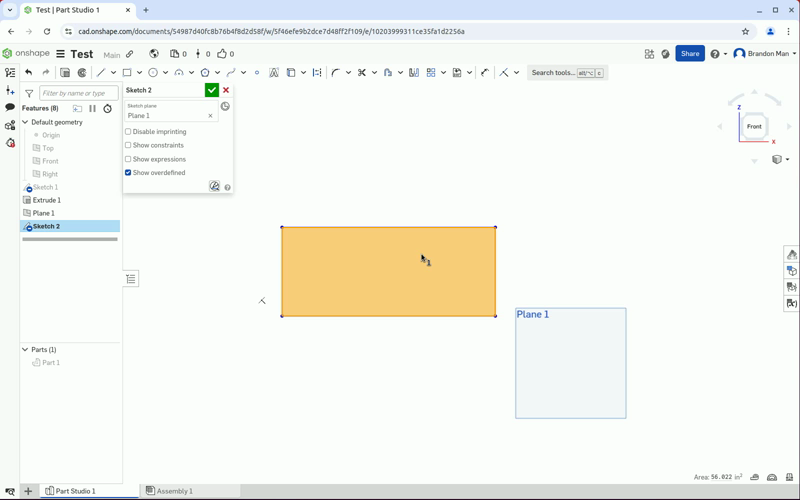
scroll(-6)
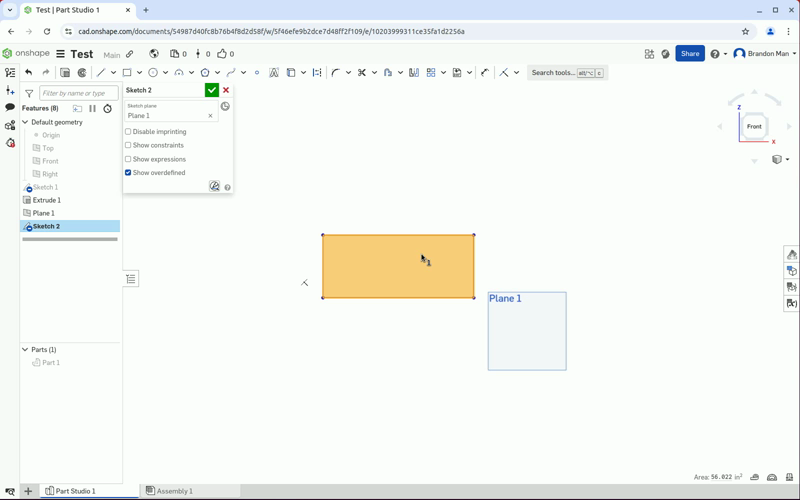
scroll(-6)
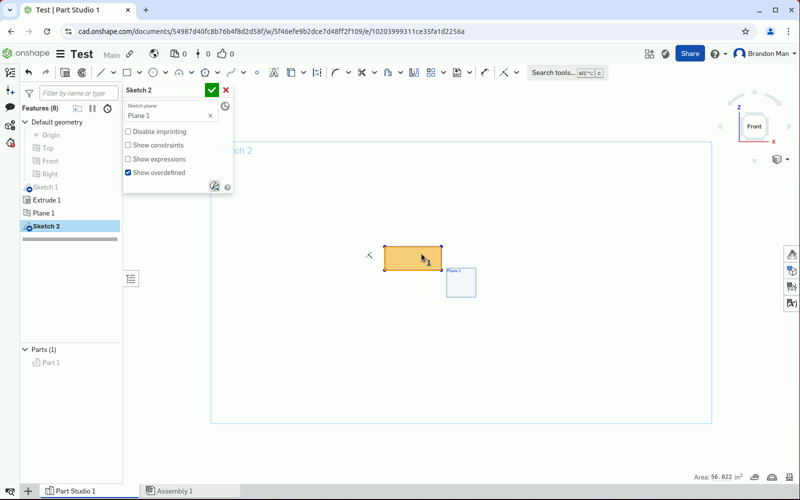
mouse_move(73, 352)
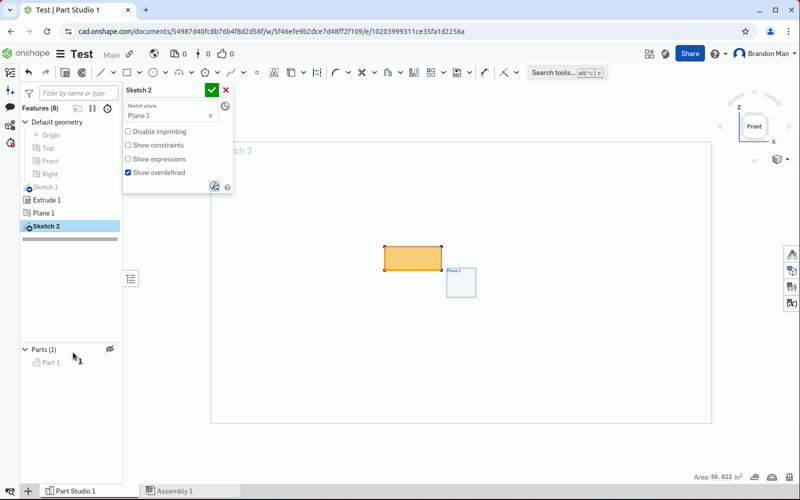
key(shift+y)
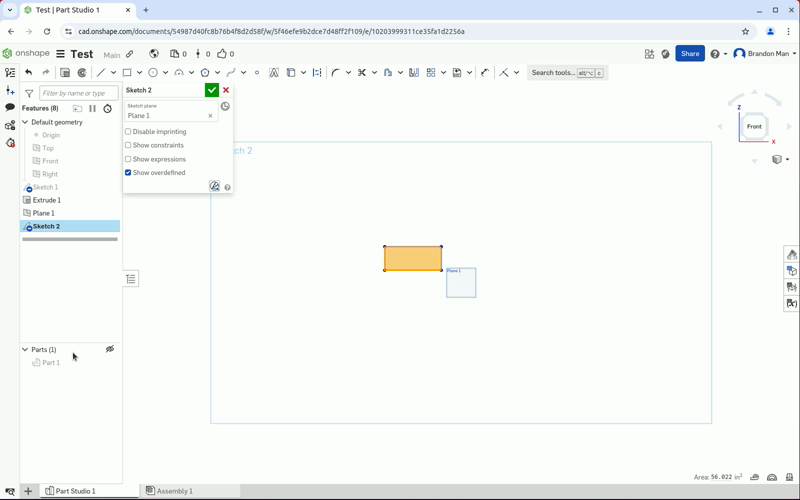
key(shift+e)
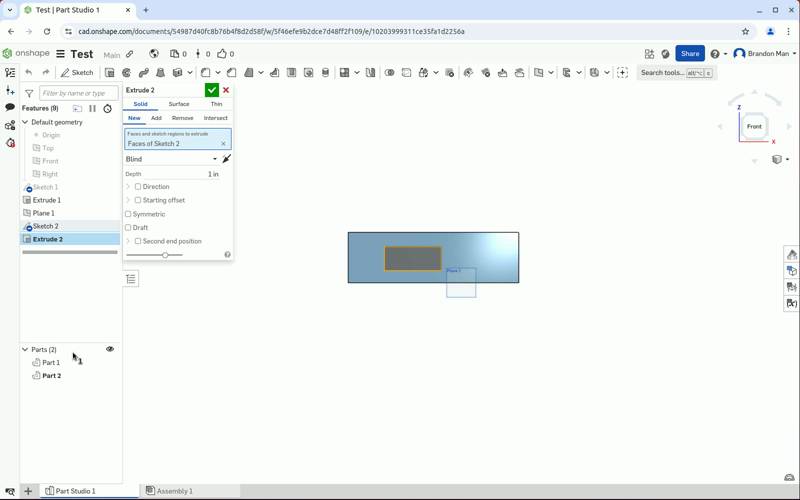
mouse_move(143, 106)
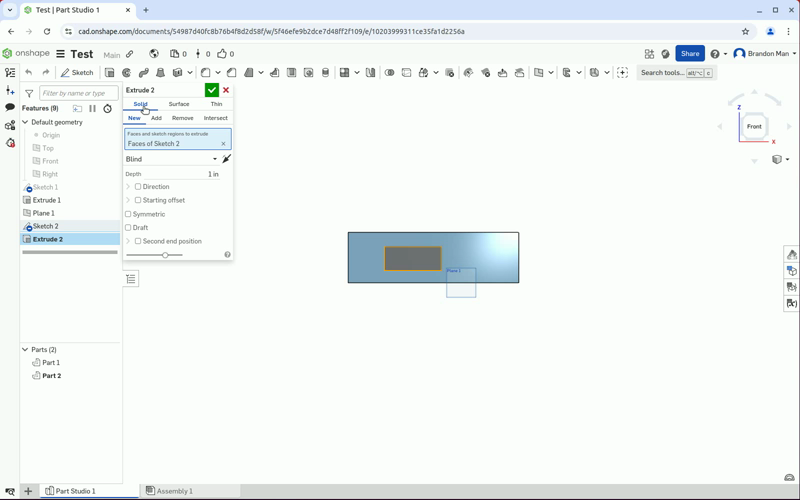
click(143, 106)
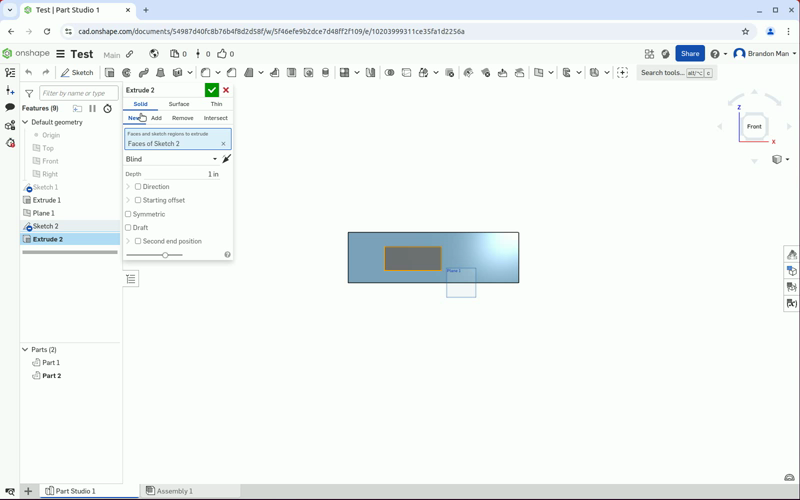
mouse_move(137, 120)
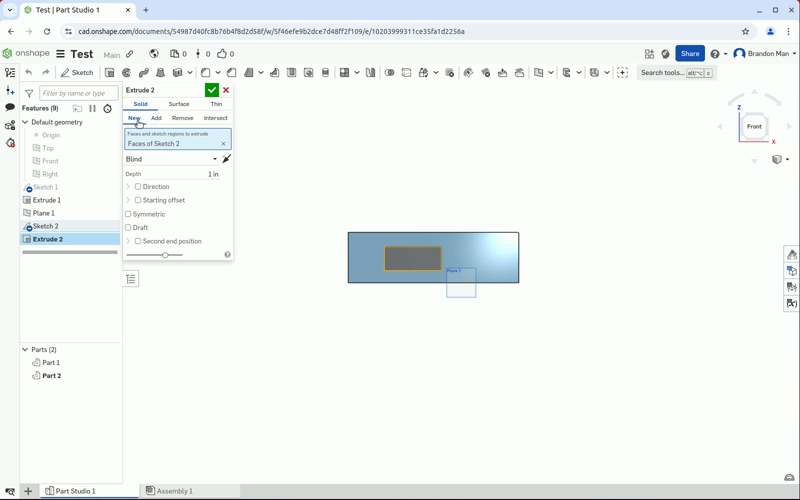
click(137, 120)
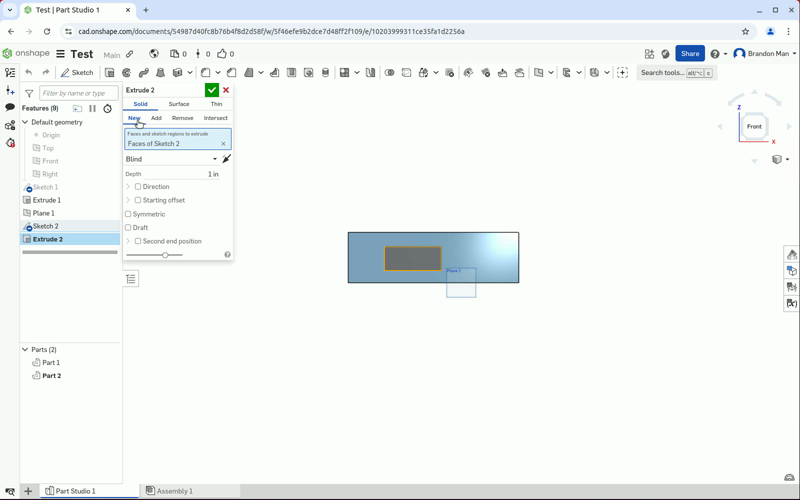
key(tab, 4)
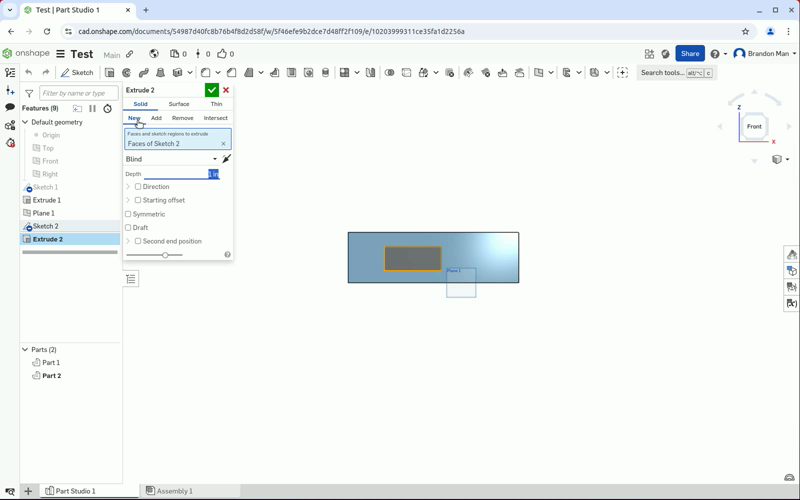
text(10.351)
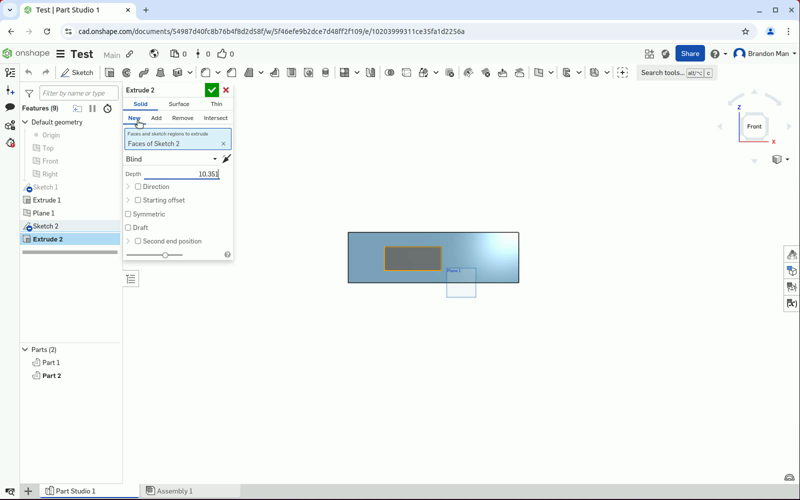
key(enter)
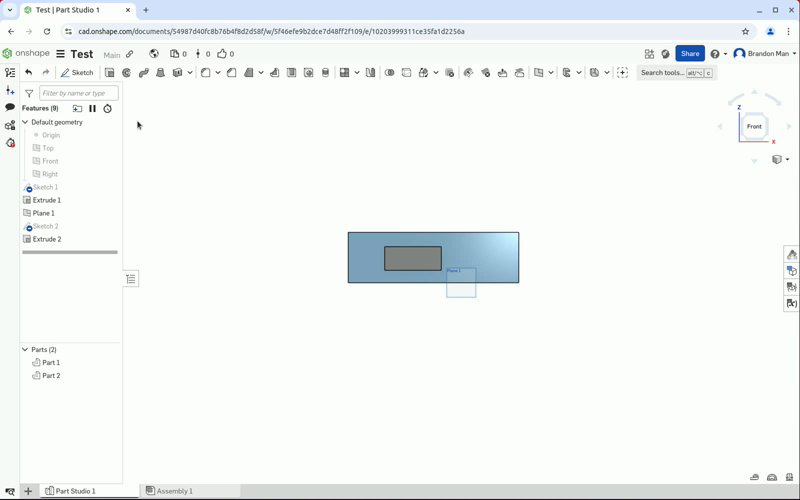
key(shift+h)
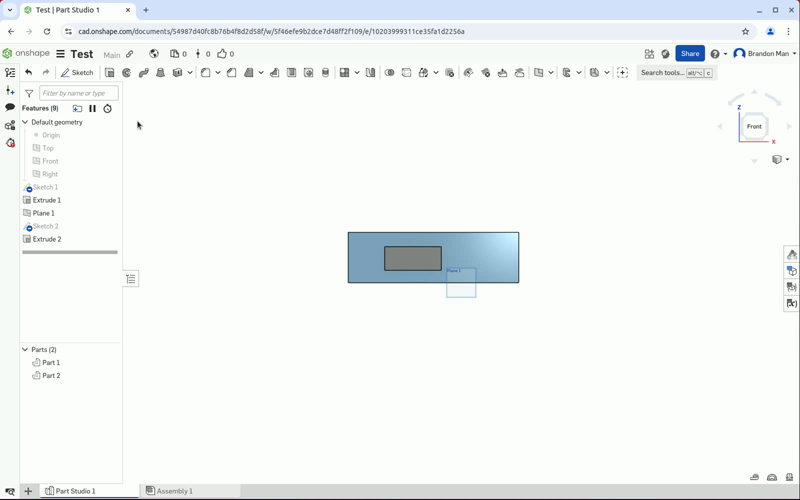
key(shift+h)
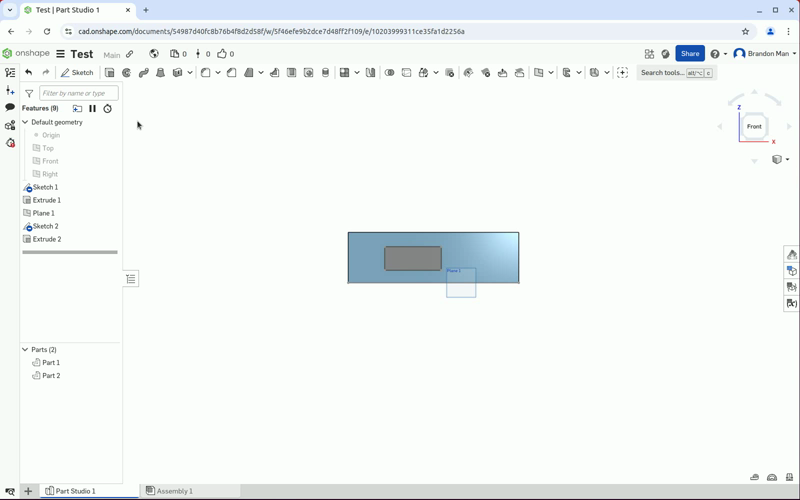
key(shift+7)
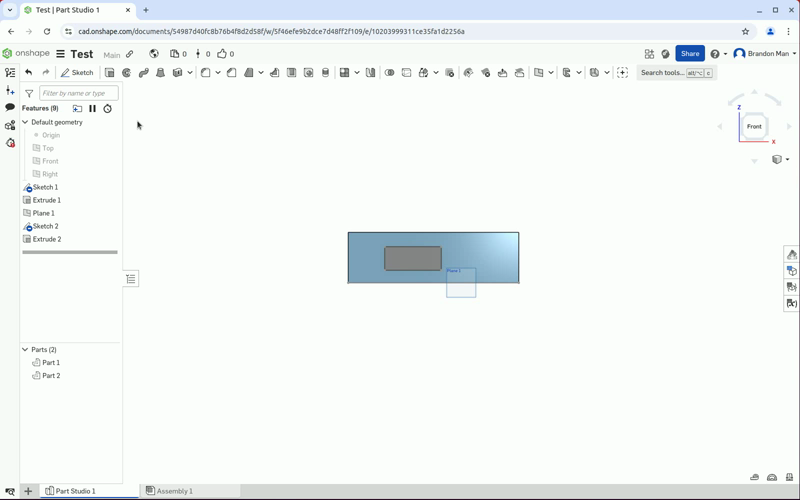
key(left, 2)
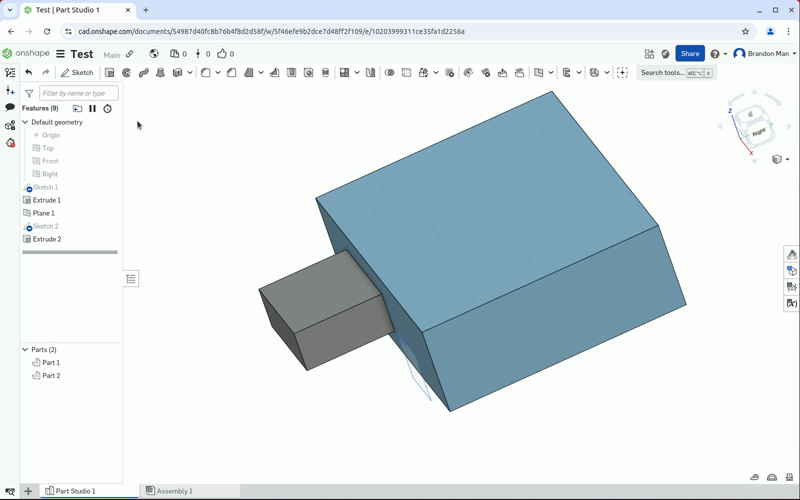
key(down, 2)
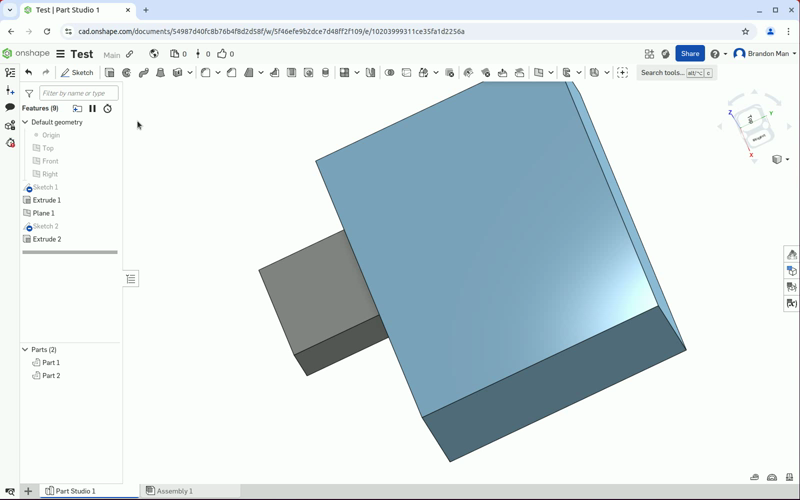
key(up, 2)
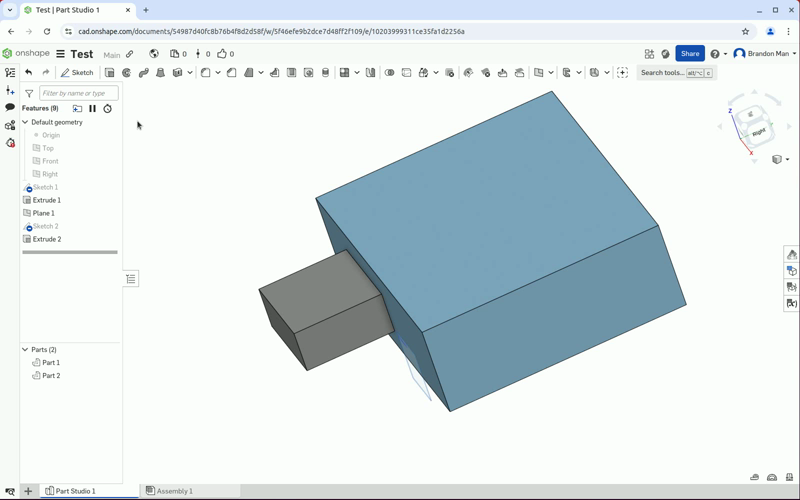
key(right, 2)
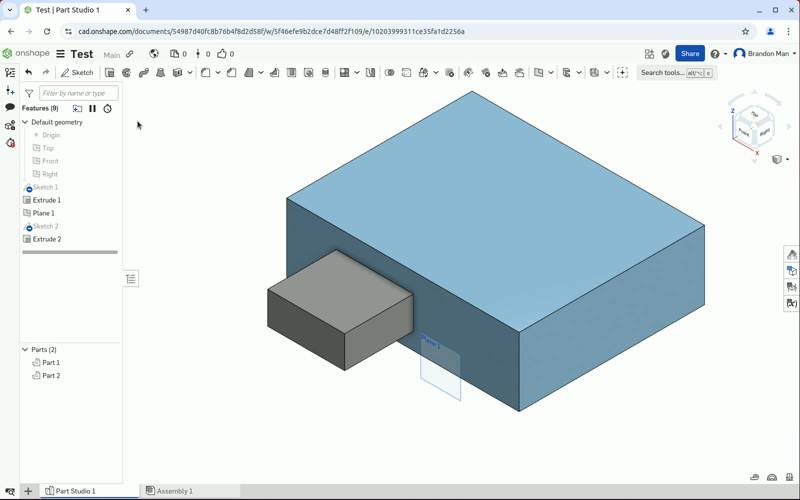
mouse_move(73, 189)
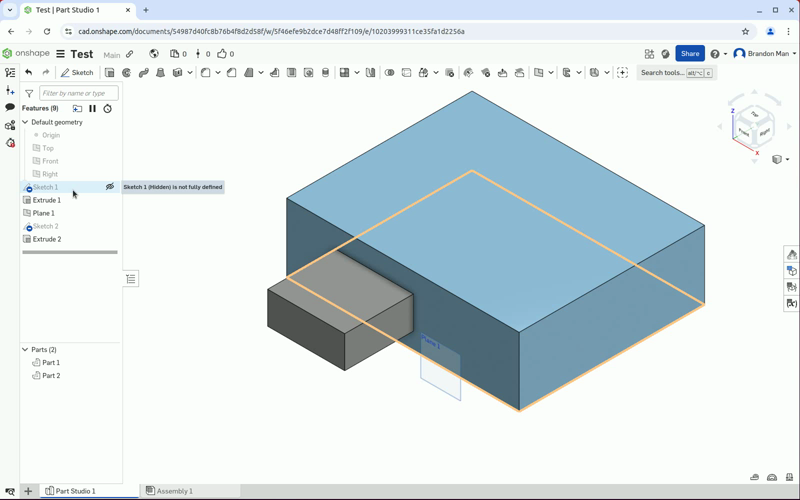
click(73, 189)